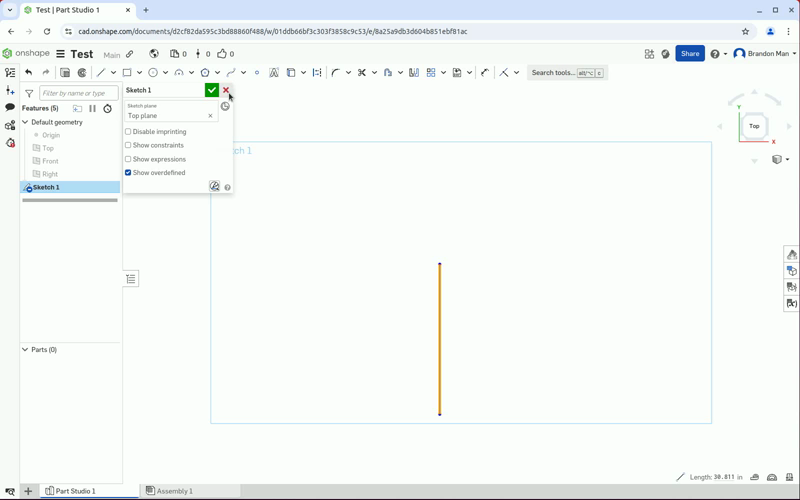
key(shift+h)
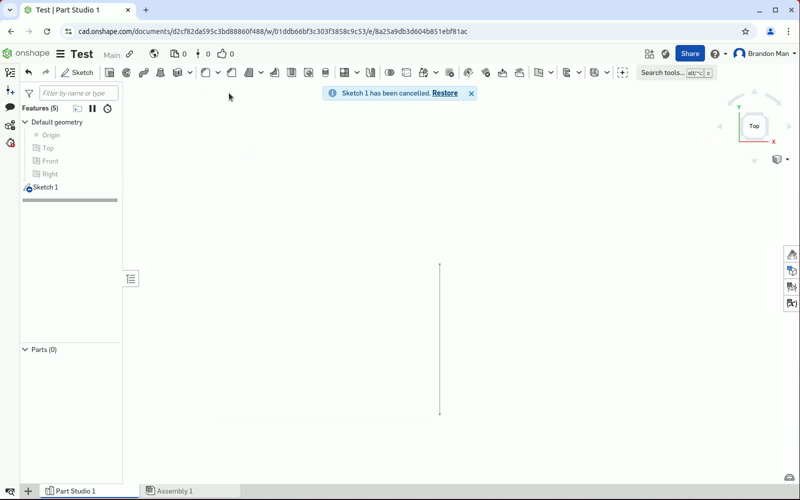
key(shift+s)
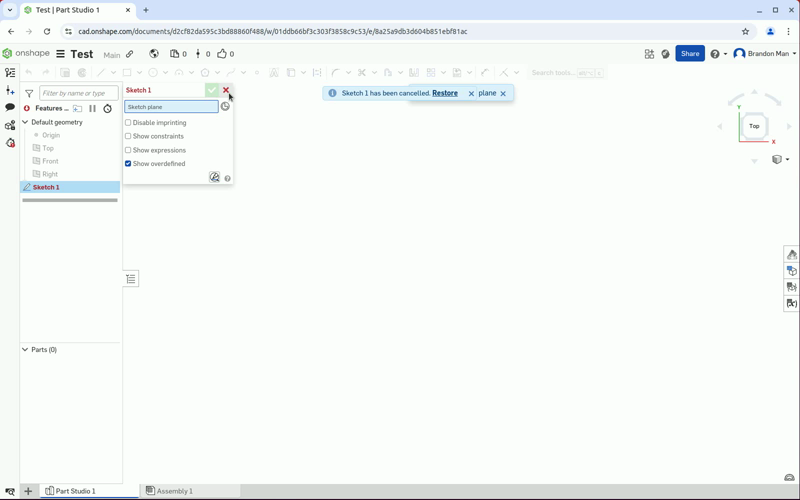
mouse_move(73, 150)
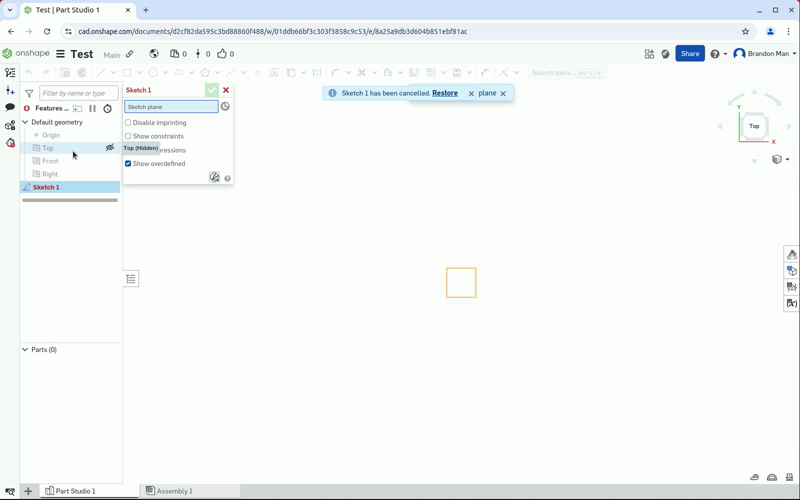
click(73, 150)
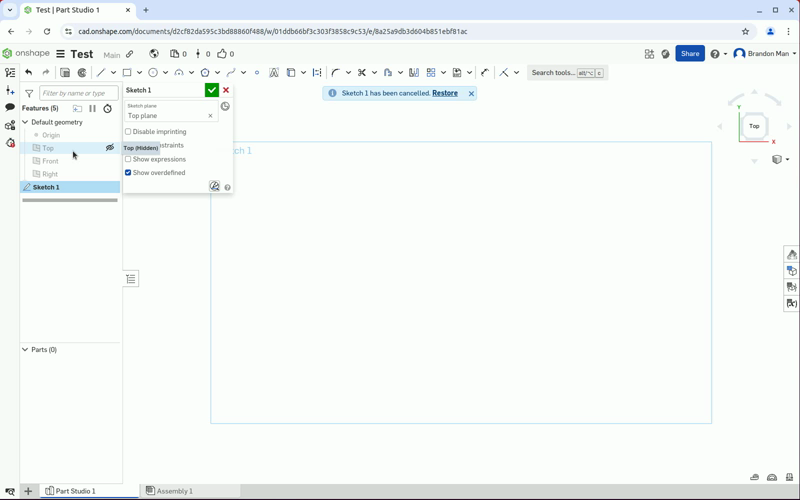
mouse_move(73, 352)
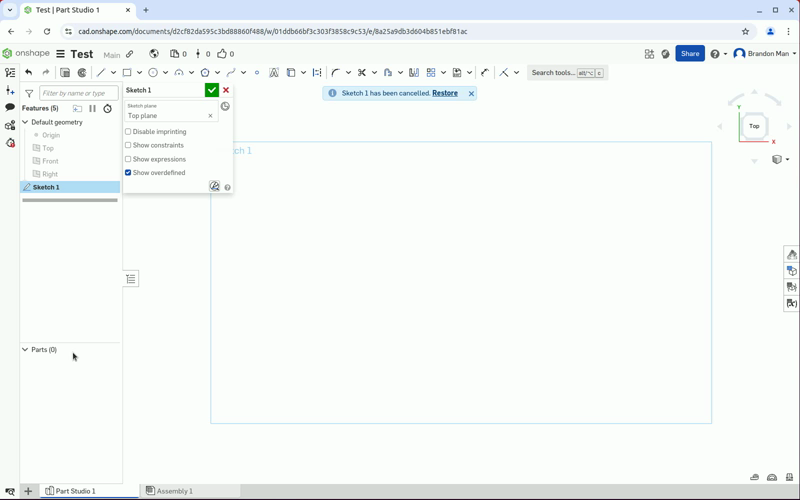
key(y)
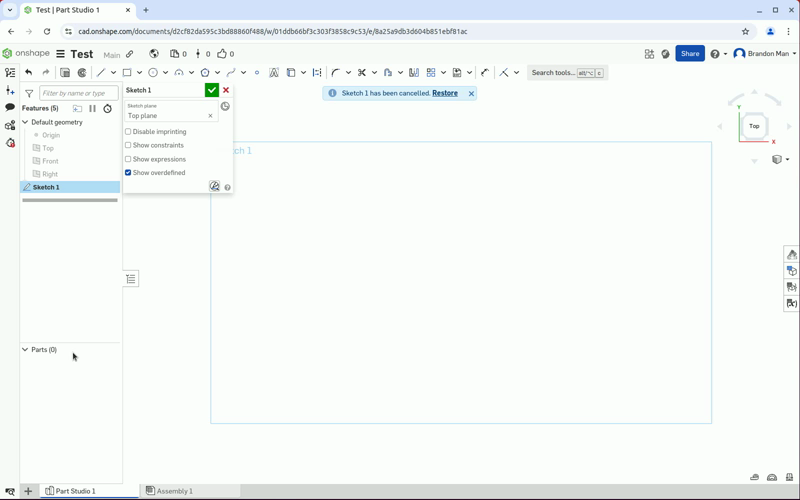
key(c)
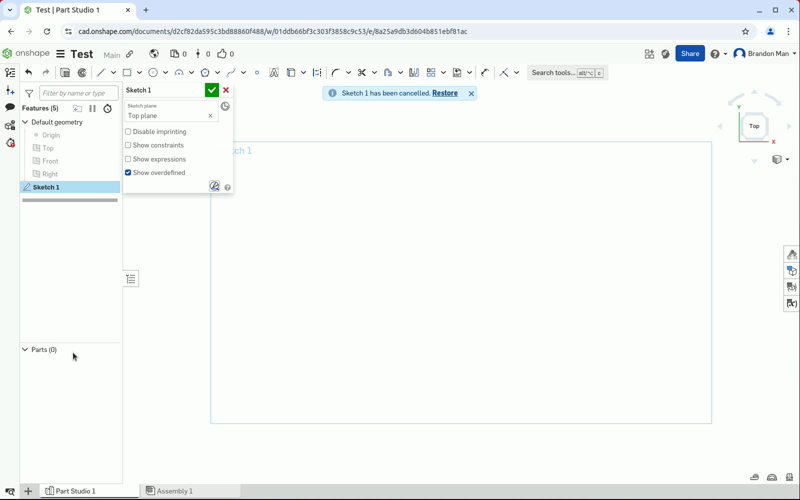
key_down(shift)
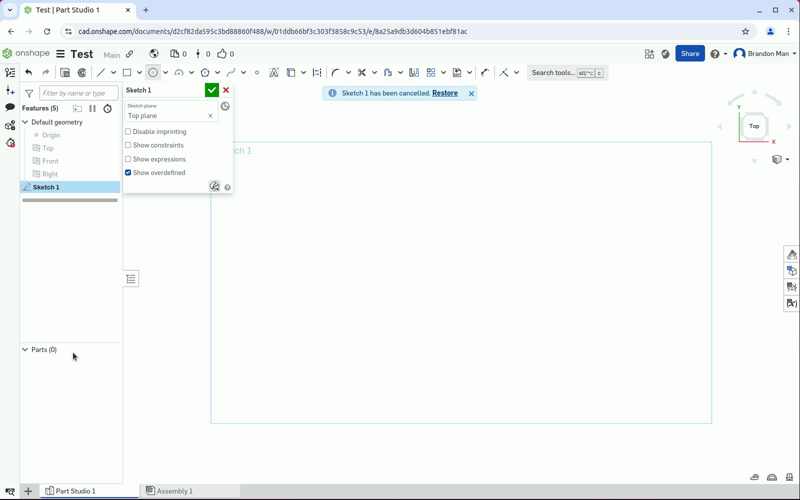
mouse_move(460, 282)
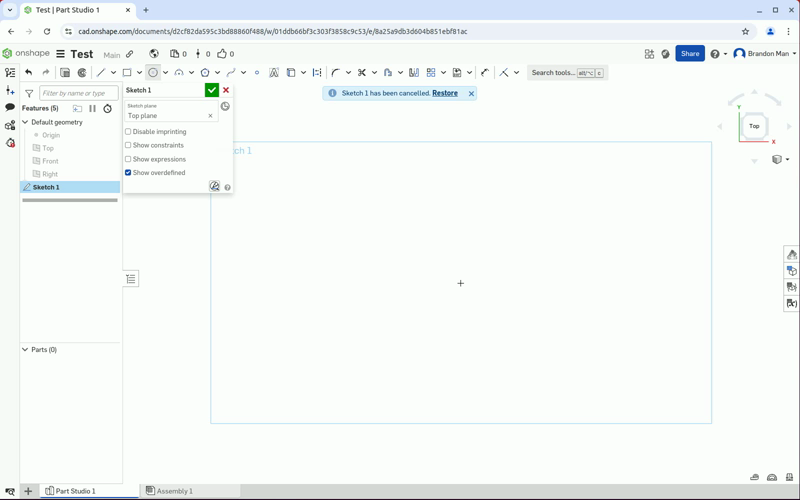
click(460, 282)
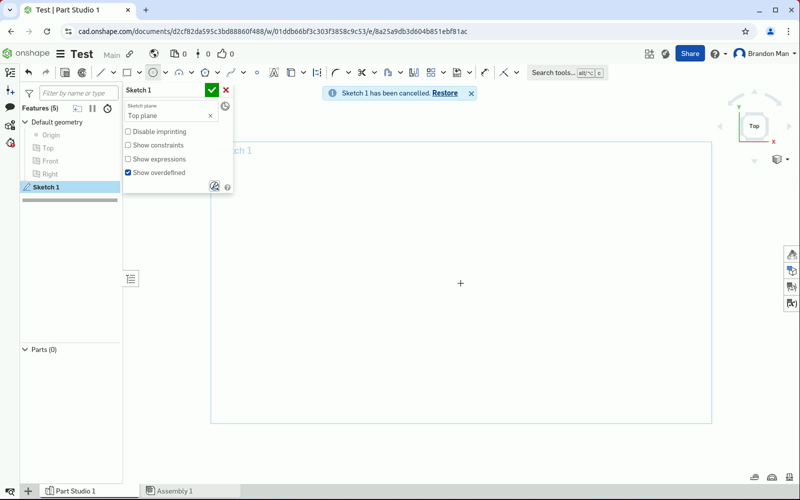
key_up(shift)
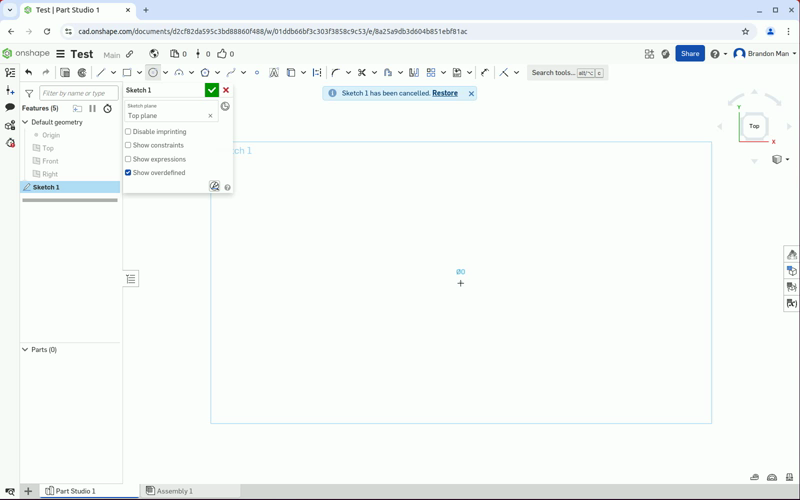
mouse_move(533, 282)
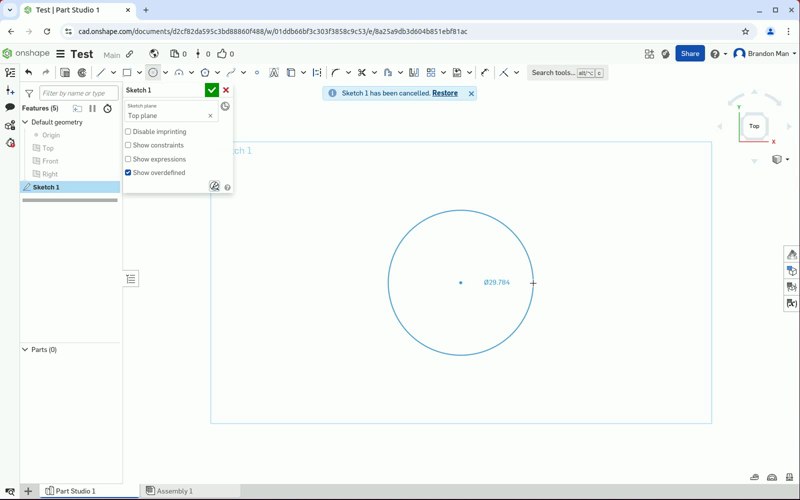
click(533, 282)
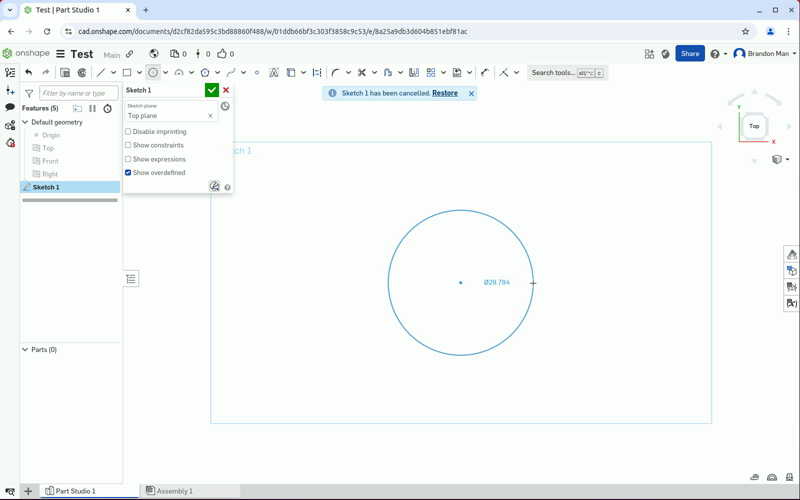
key(esc)
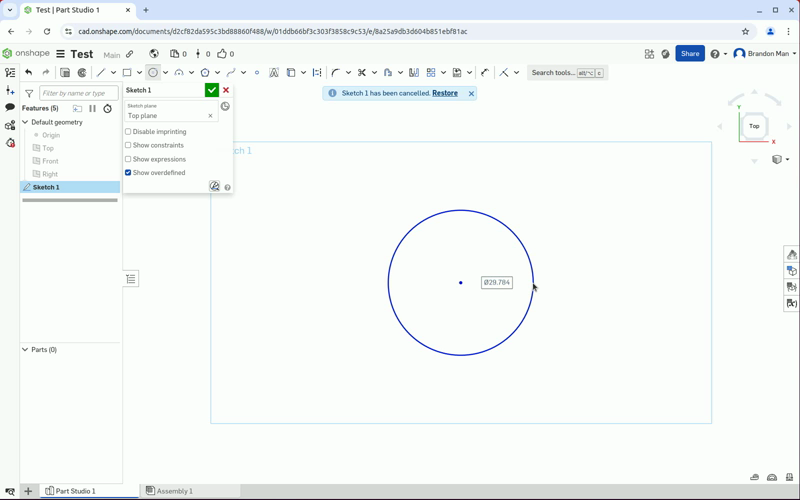
mouse_move(473, 295)
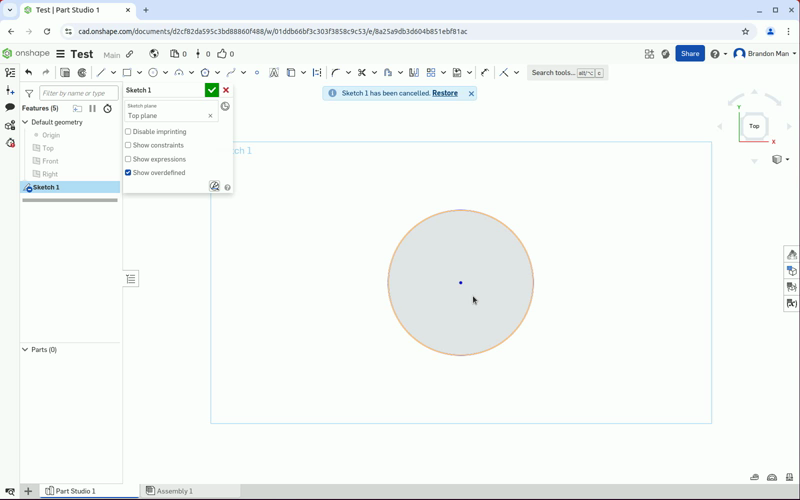
click(473, 295)
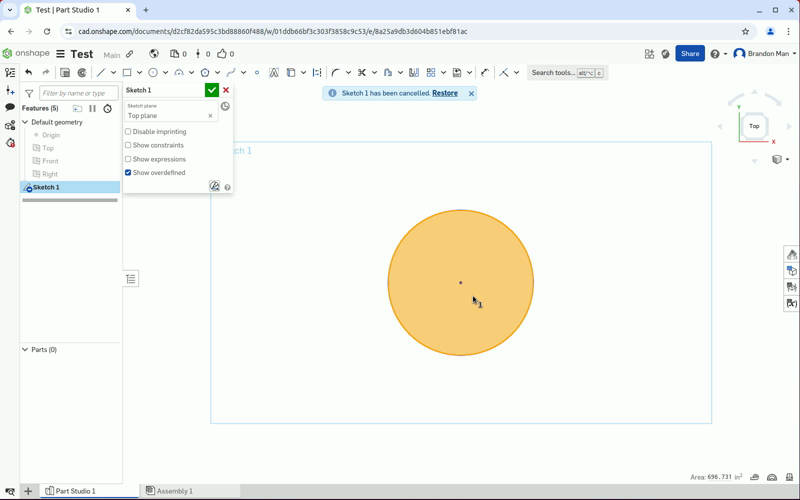
mouse_move(73, 352)
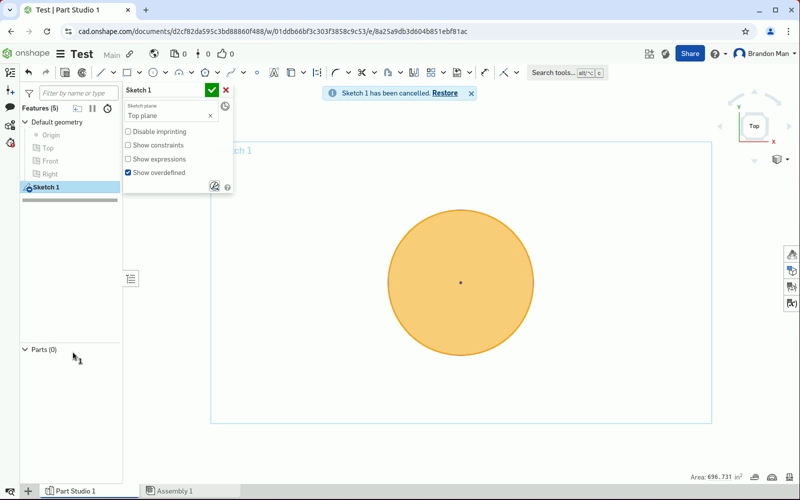
key(shift+y)
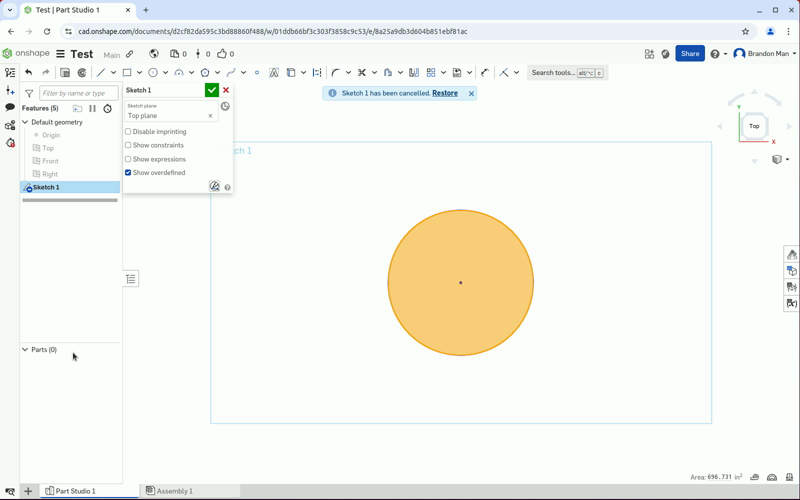
key(shift+e)
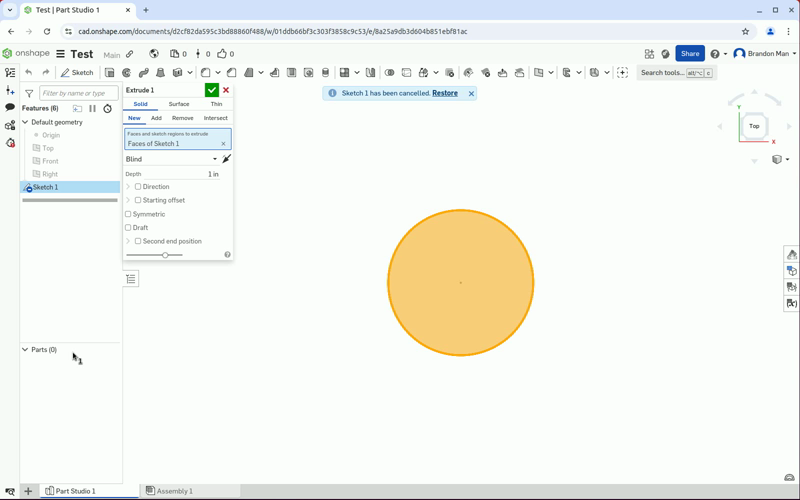
mouse_move(143, 106)
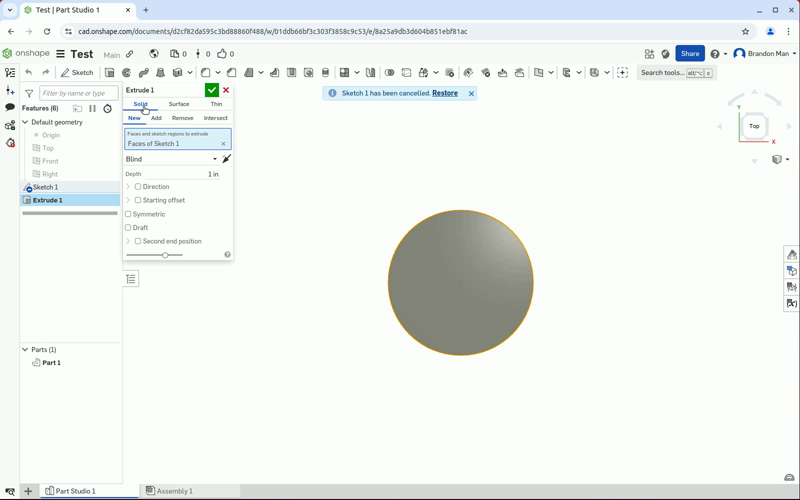
click(143, 106)
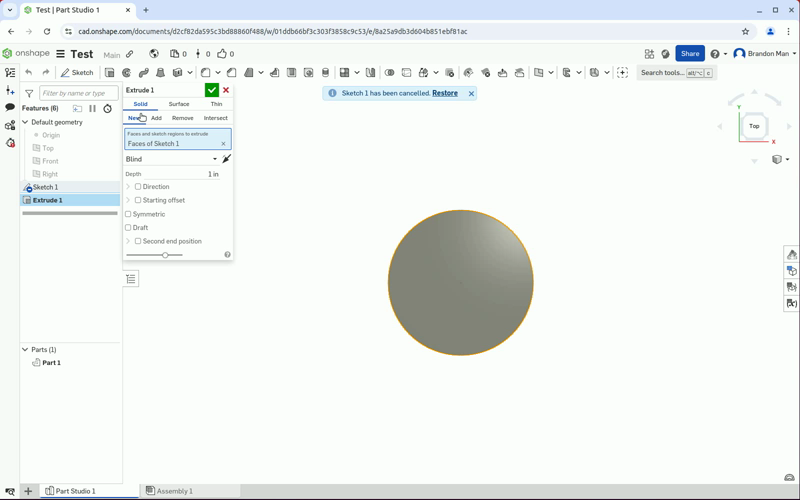
mouse_move(137, 120)
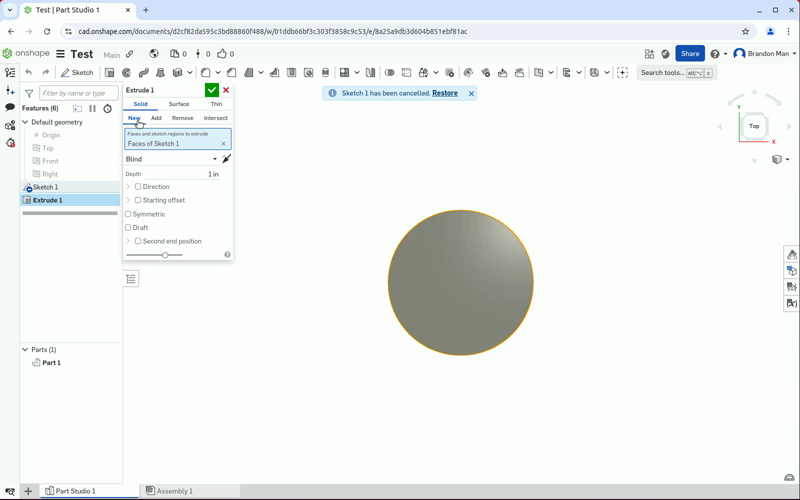
click(137, 120)
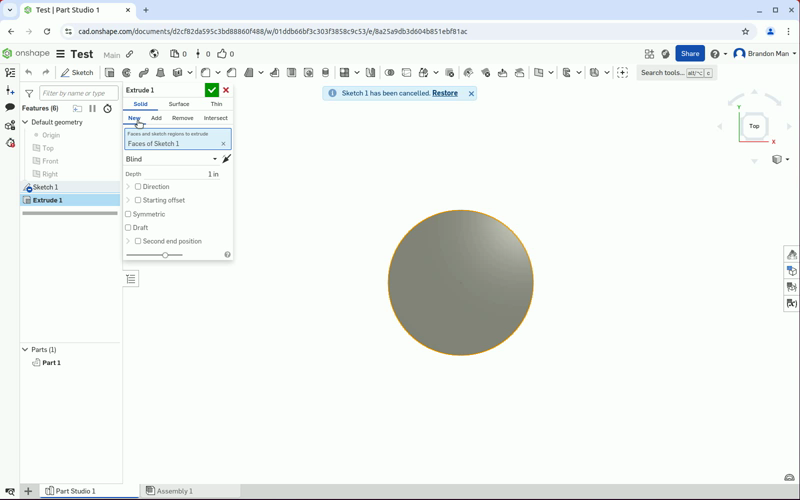
key(tab, 4)
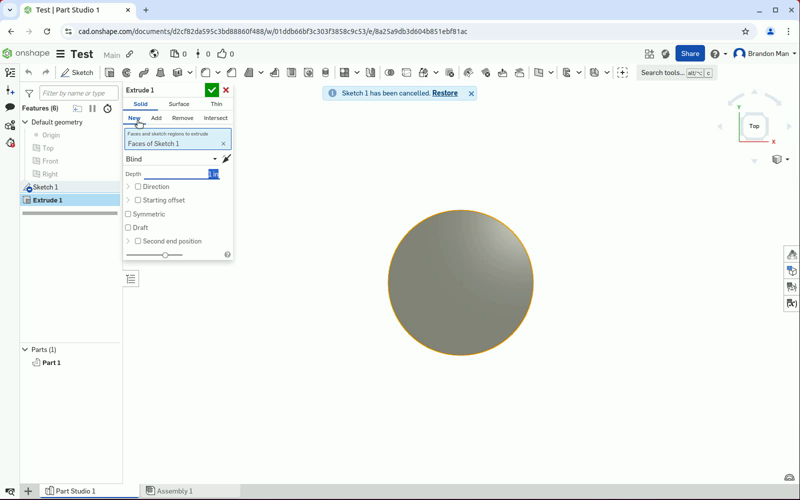
text(23.108)
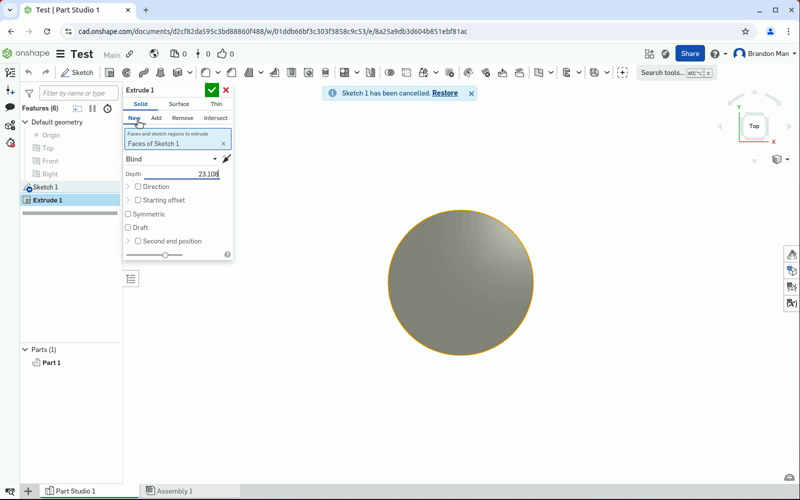
key(enter)
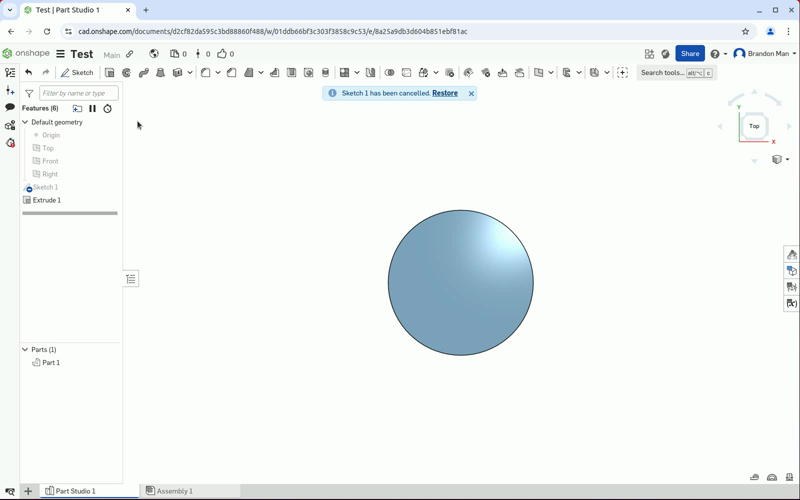
key(shift+h)
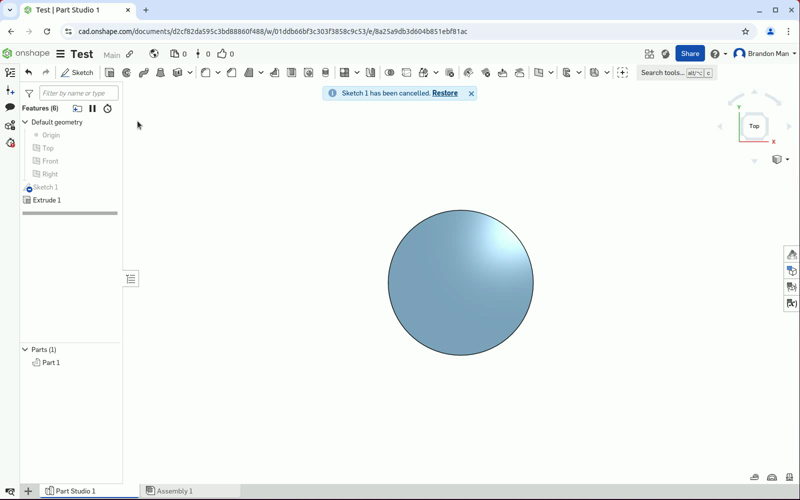
key(shift+h)
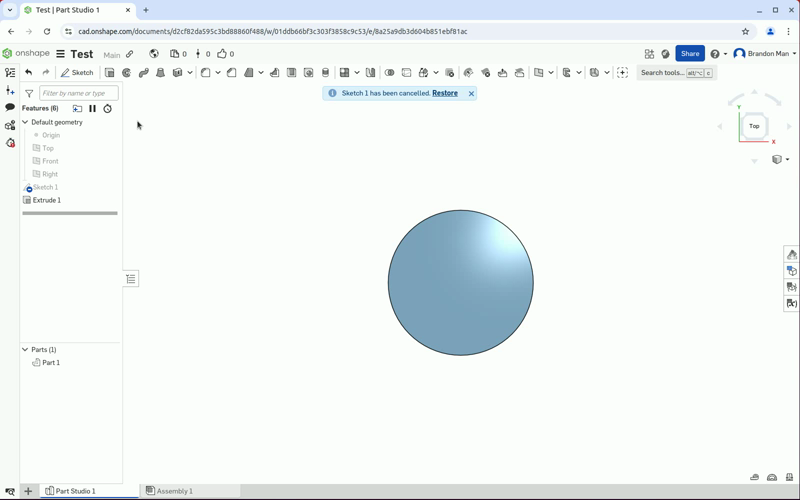
mouse_move(73, 189)
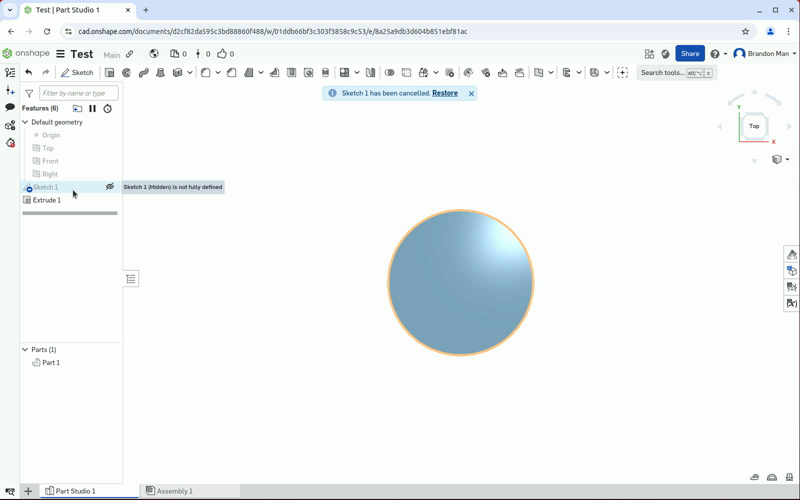
click(73, 189)
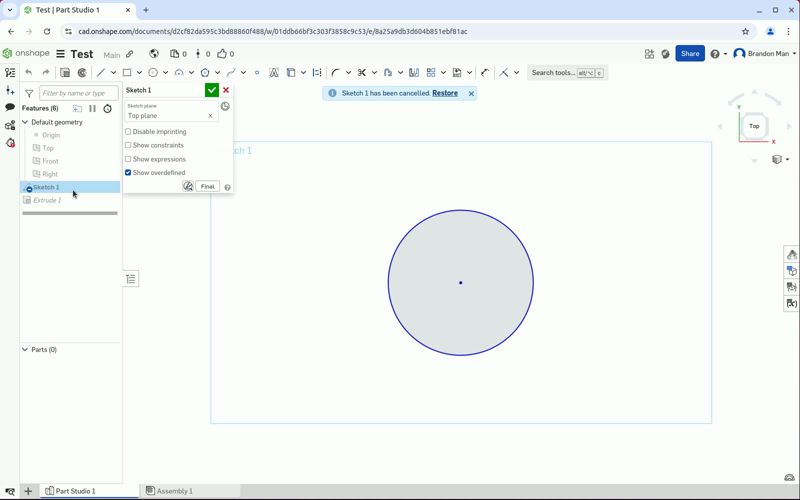
mouse_move(229, 92)
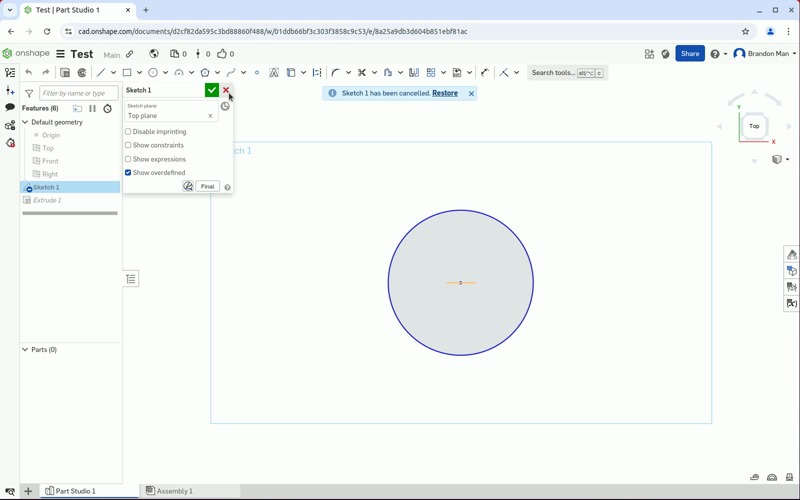
click(229, 92)
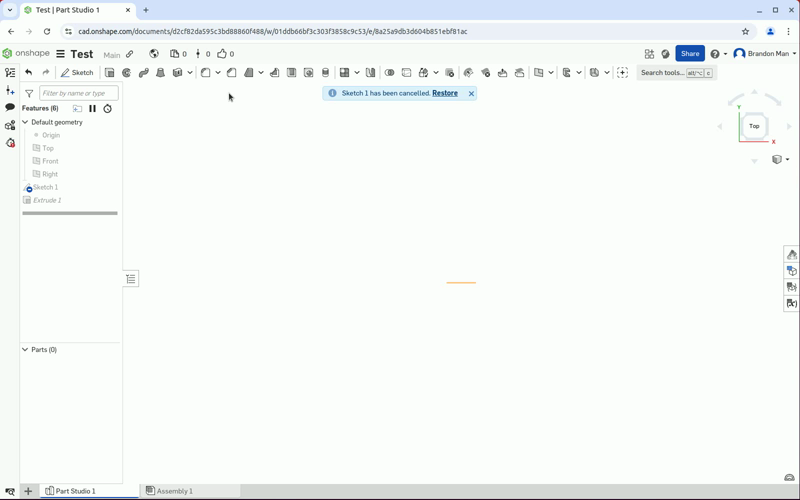
mouse_move(541, 75)
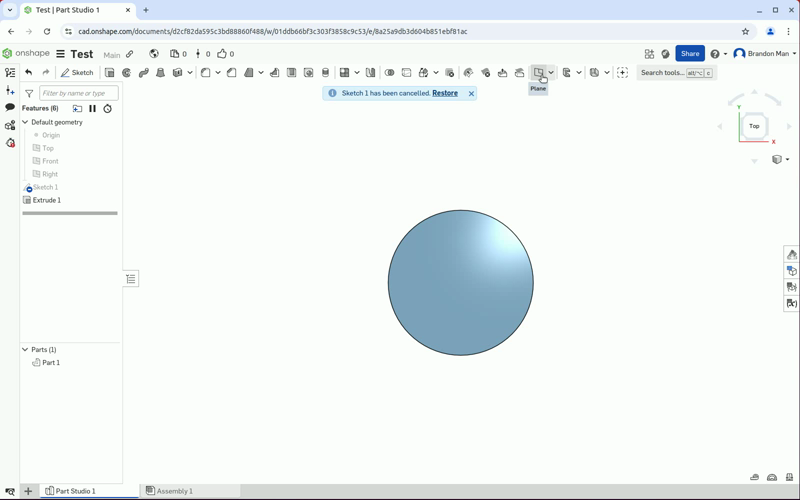
click(541, 75)
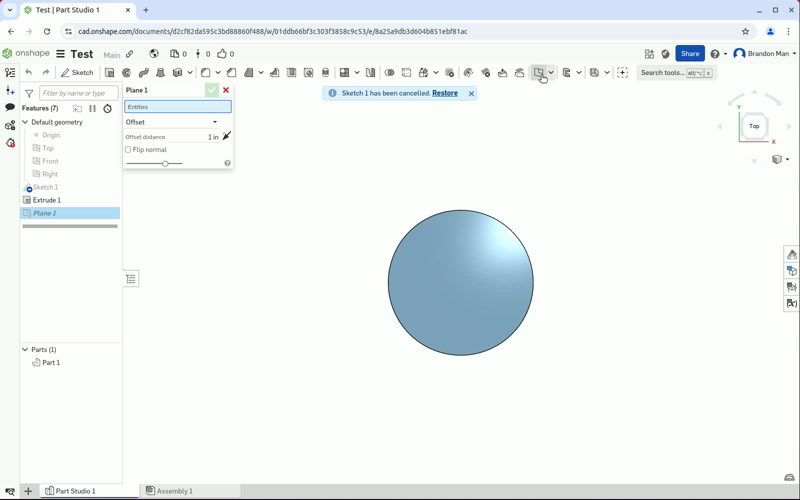
mouse_move(73, 150)
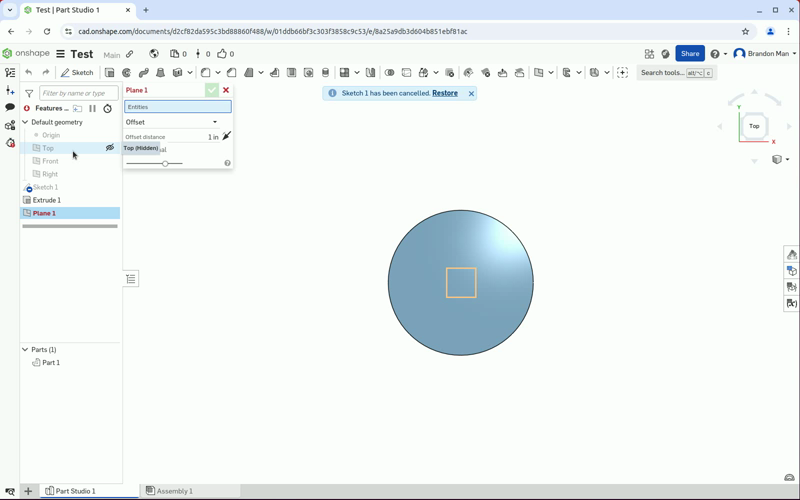
click(73, 150)
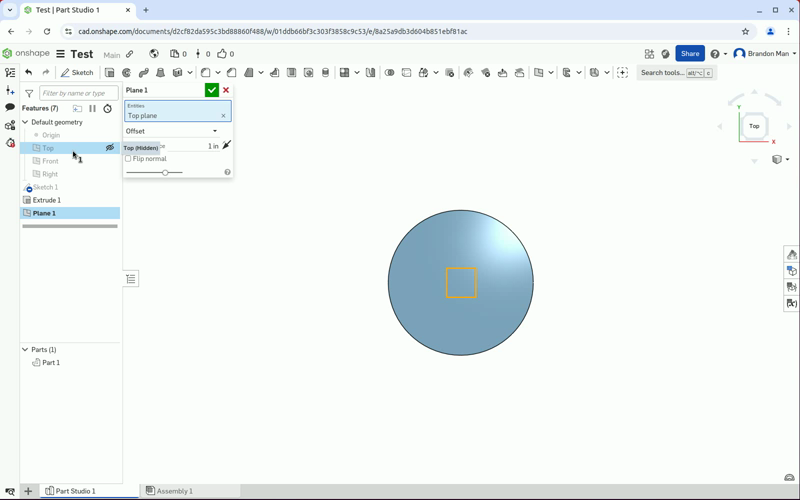
key(tab, 2)
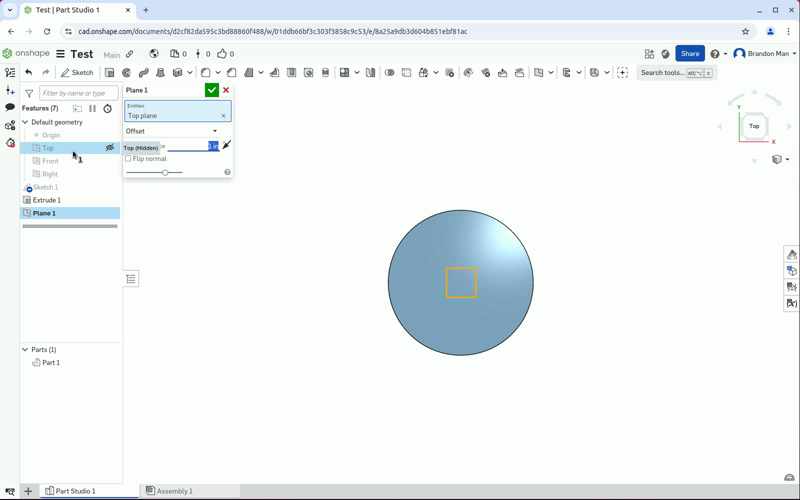
text(23.108)
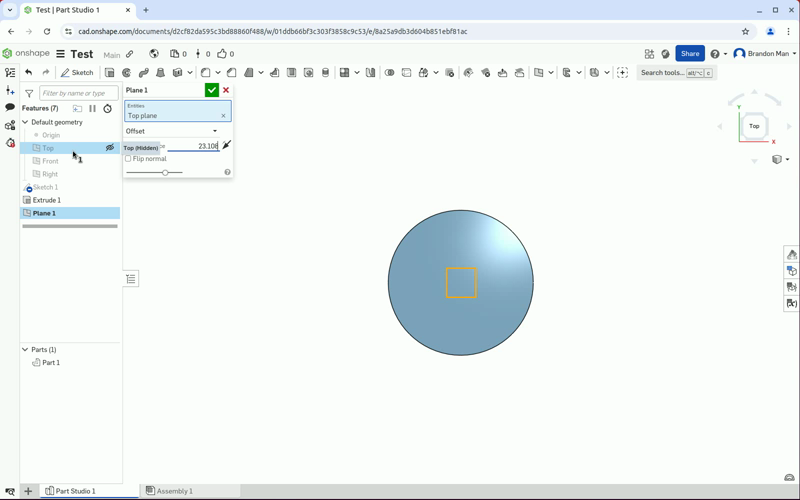
key(enter, 2)
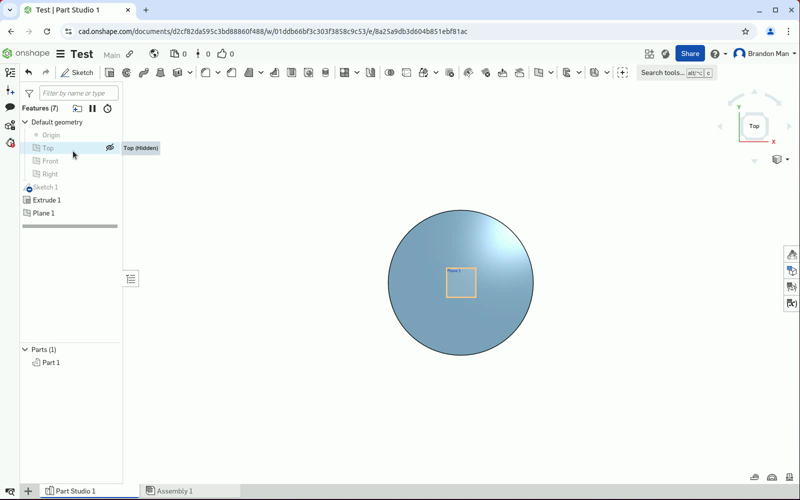
key(shift+s)
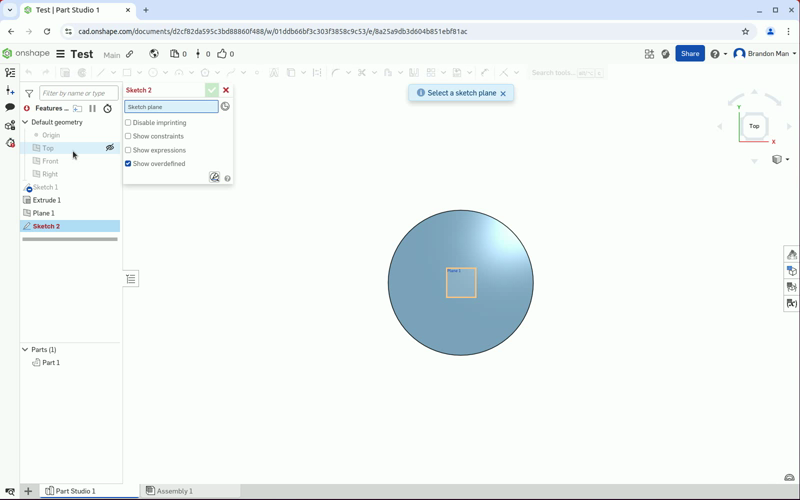
mouse_move(73, 215)
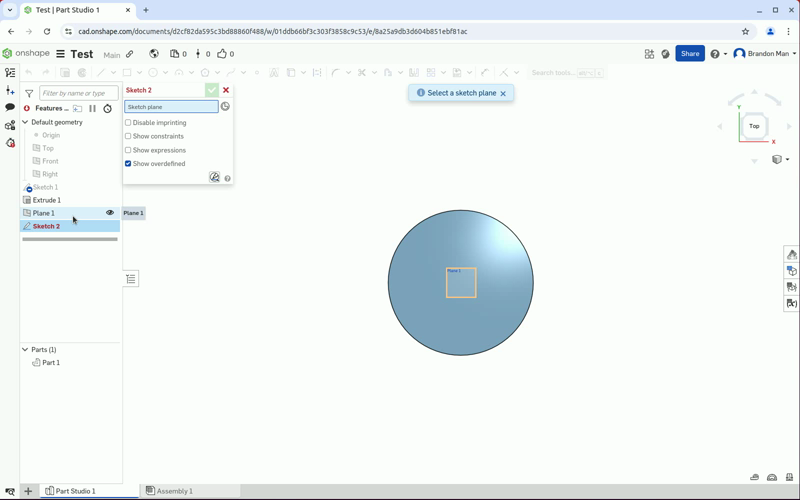
click(73, 215)
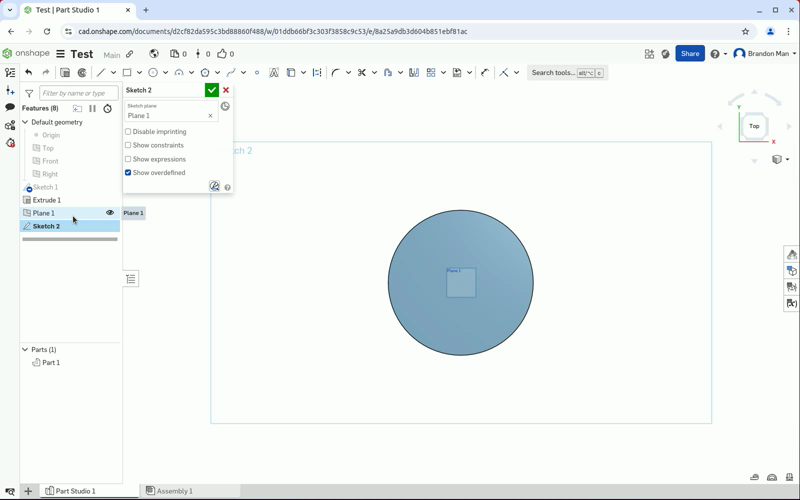
mouse_move(73, 352)
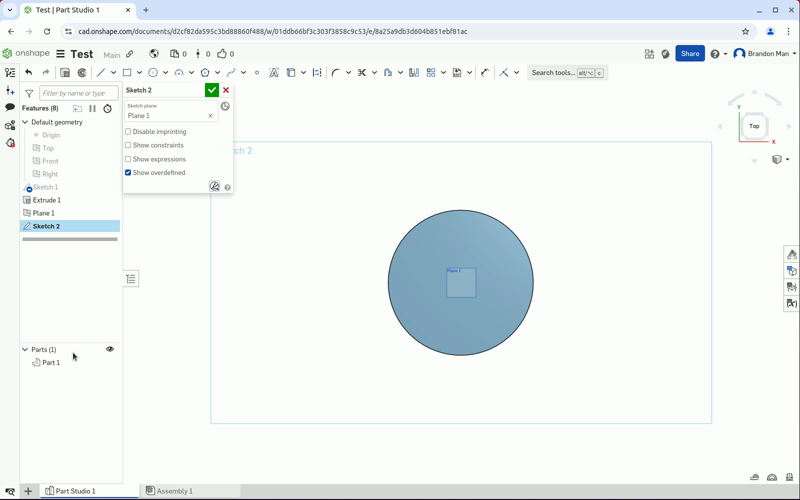
key(y)
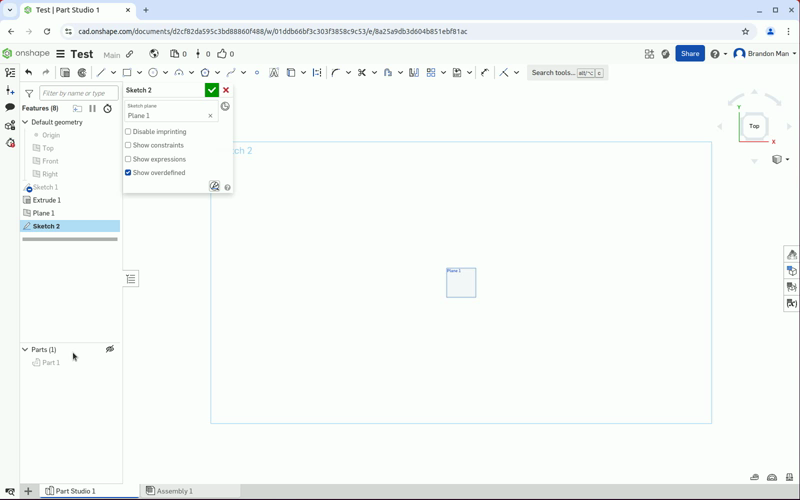
key(c)
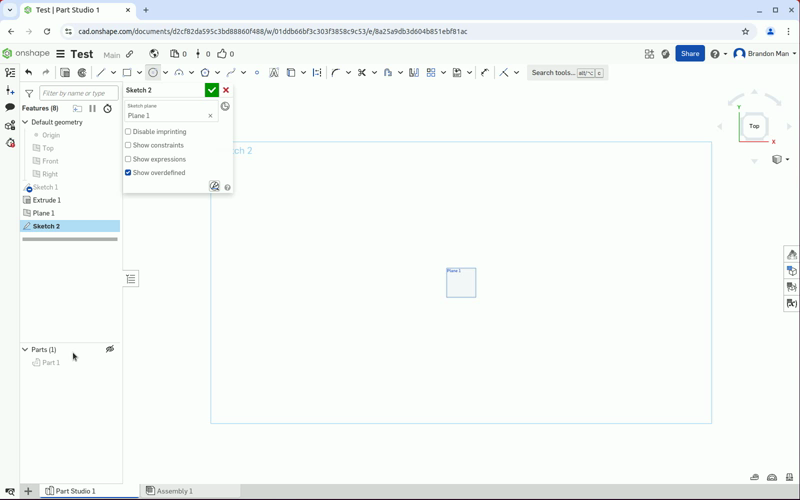
key_down(shift)
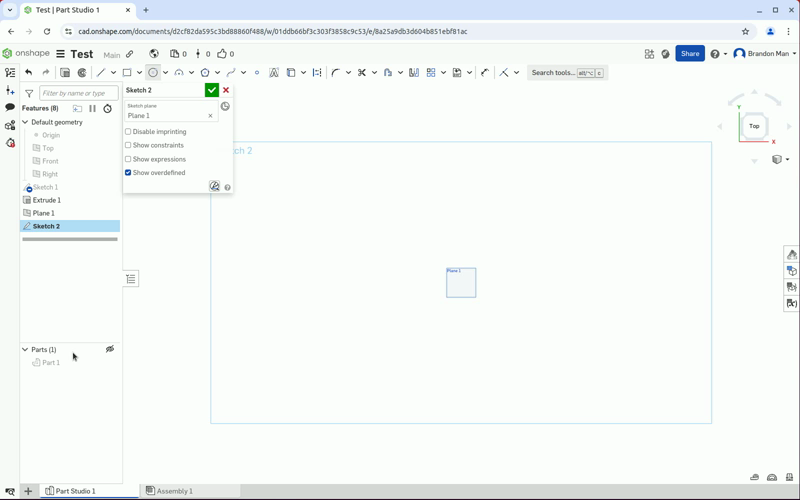
mouse_move(461, 282)
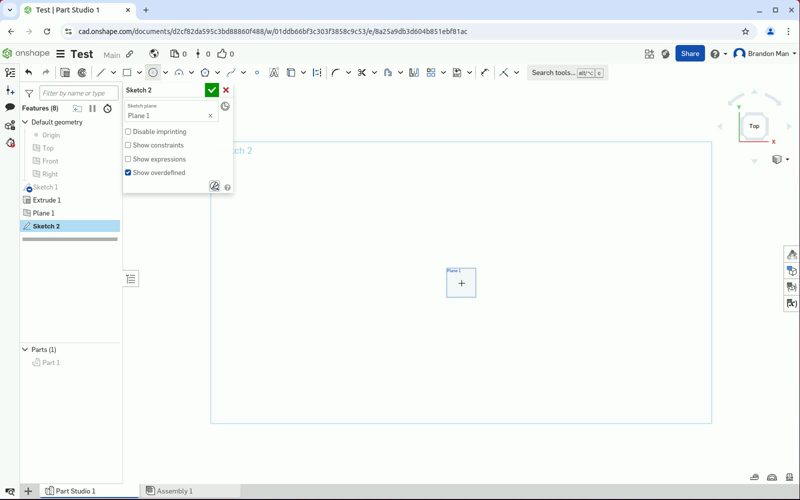
click(461, 282)
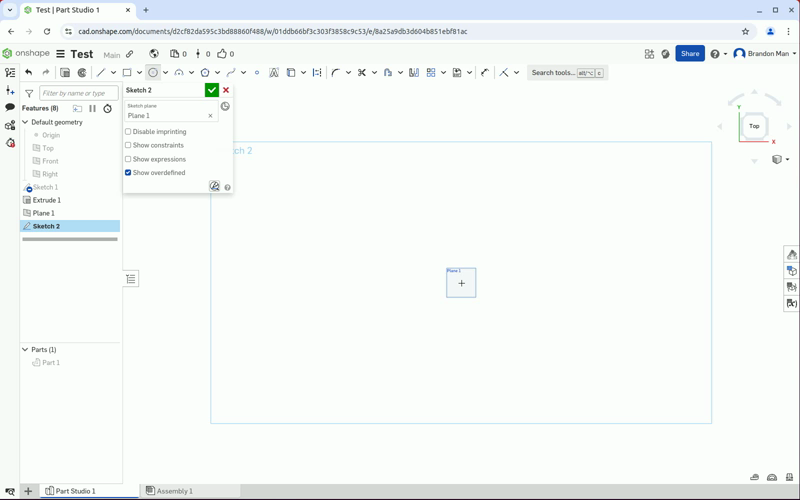
key_up(shift)
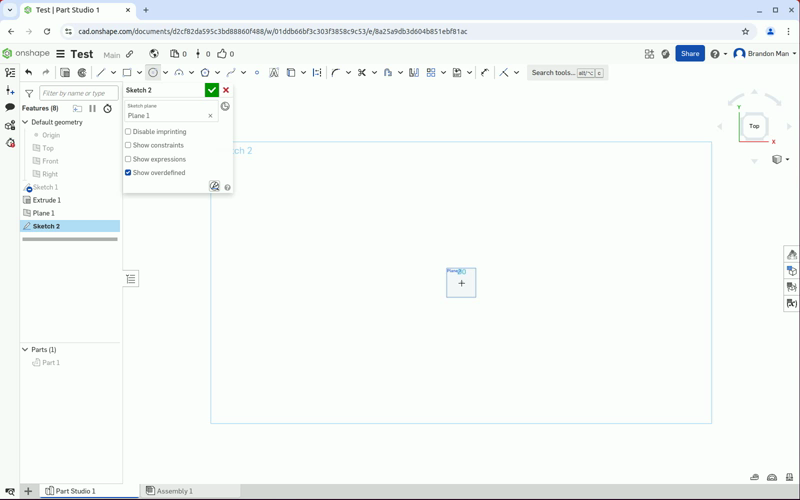
mouse_move(478, 282)
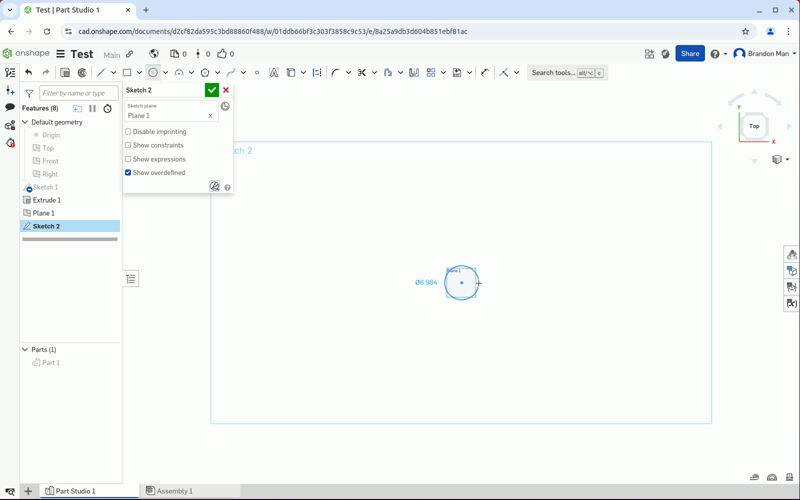
click(478, 282)
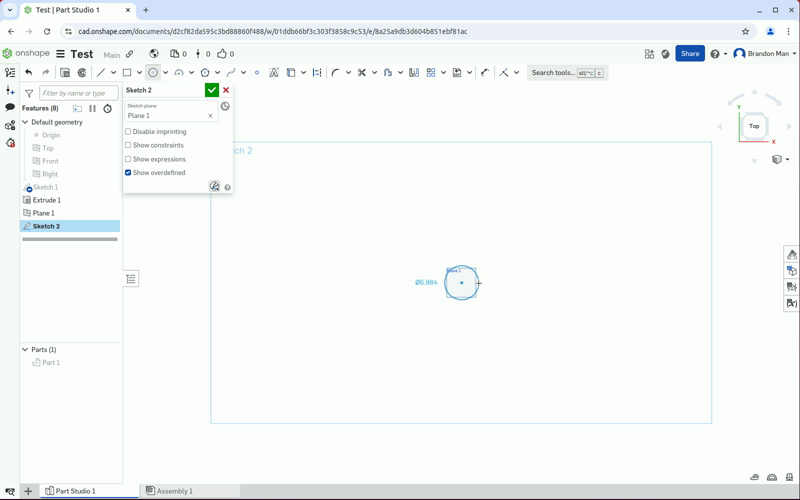
key(esc)
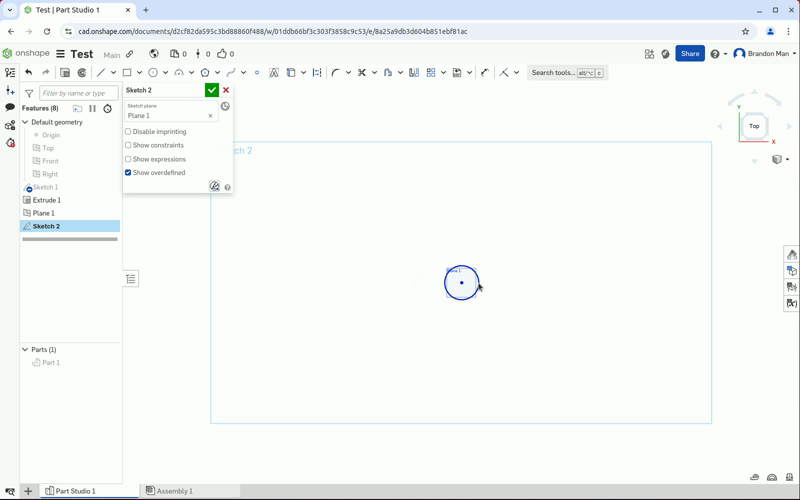
mouse_move(462, 267)
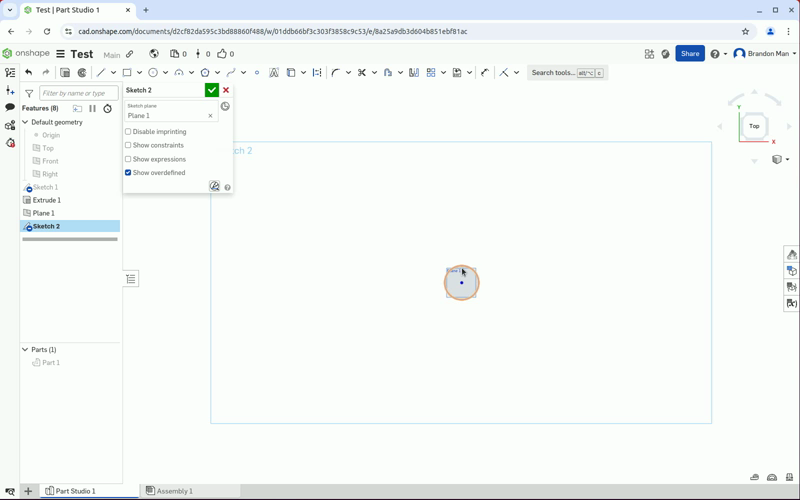
scroll(6)
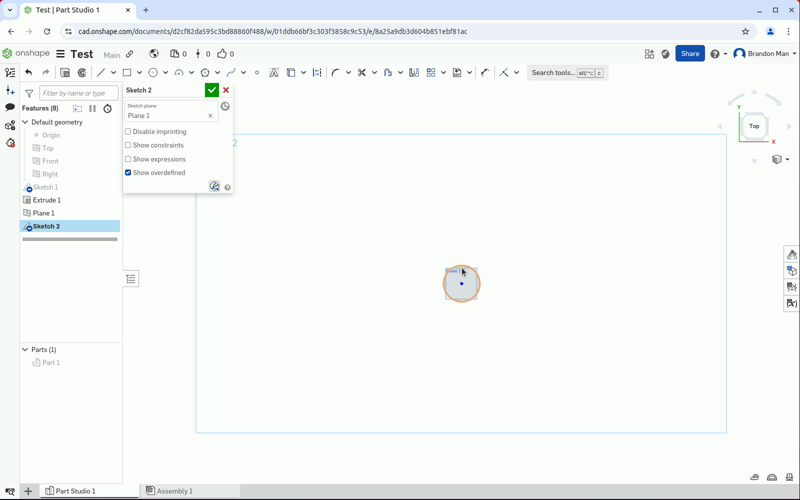
scroll(6)
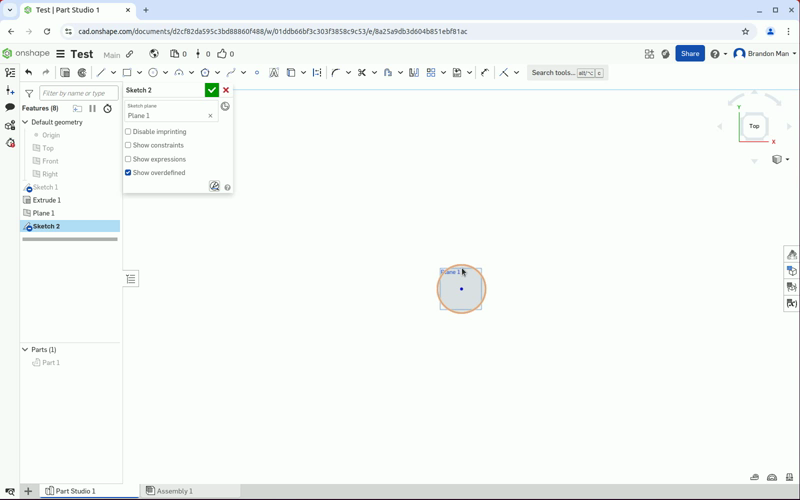
scroll(6)
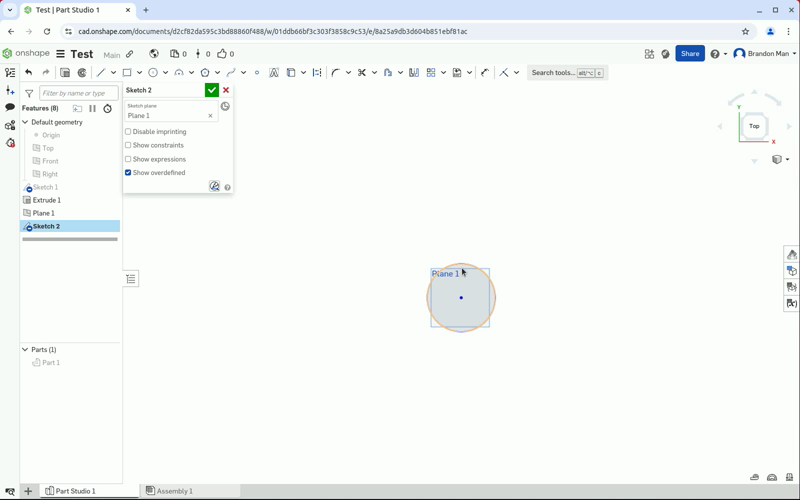
scroll(6)
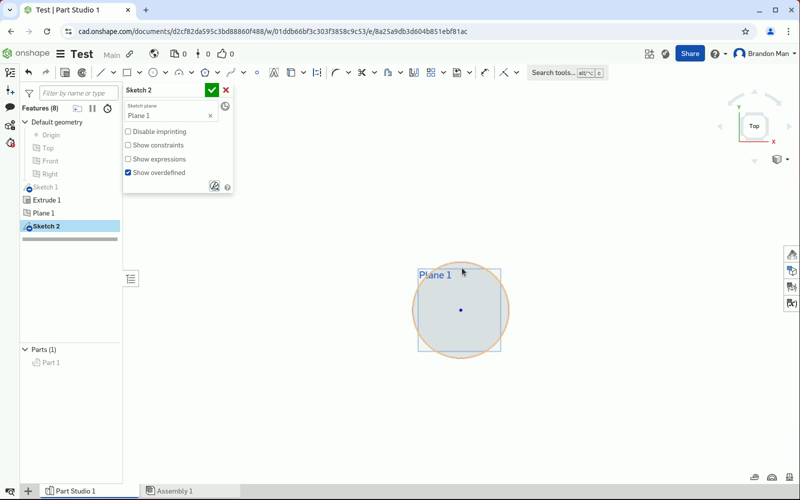
scroll(6)
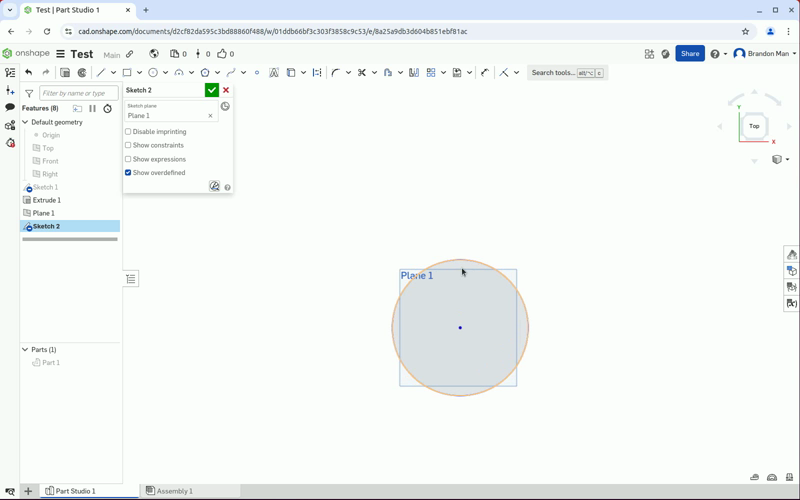
scroll(6)
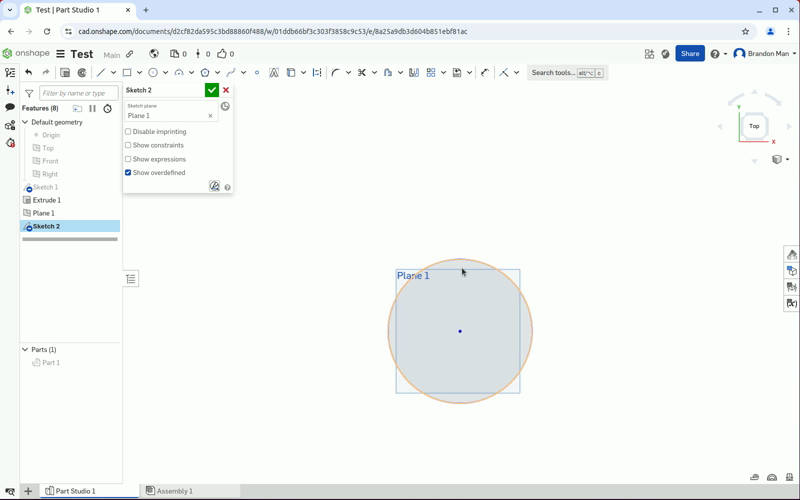
scroll(6)
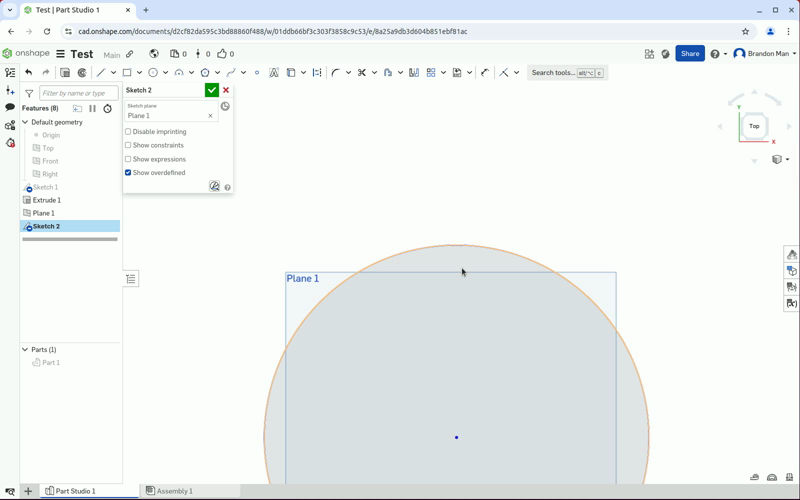
click(462, 267)
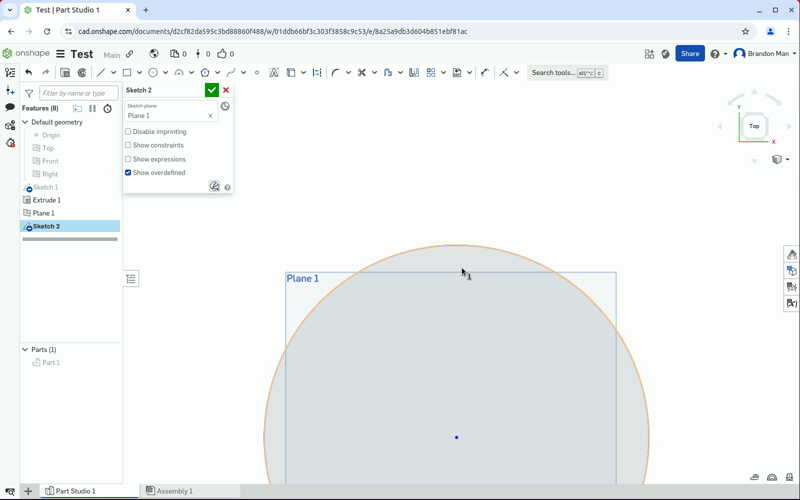
scroll(-6)
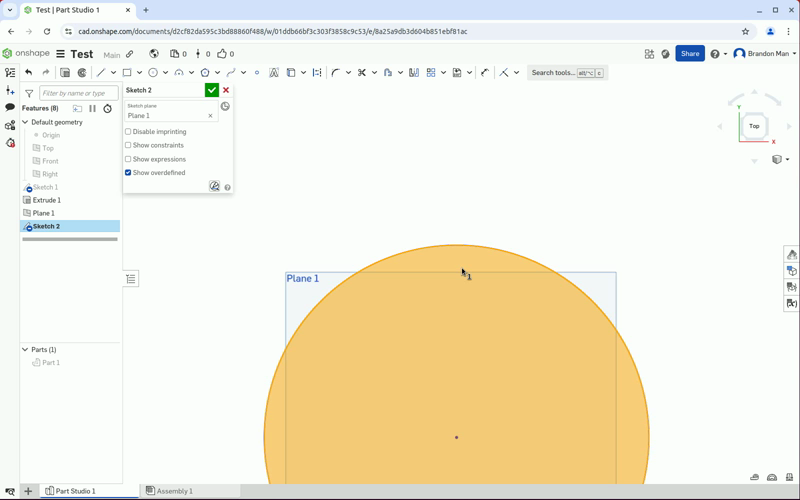
scroll(-6)
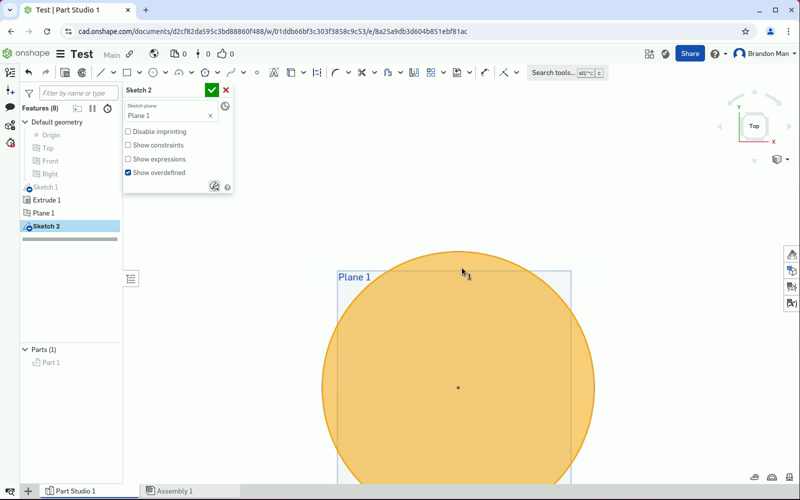
scroll(-6)
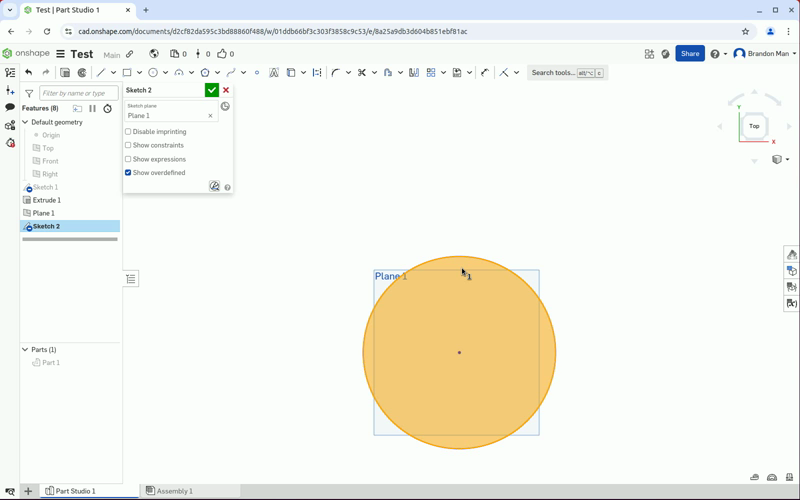
scroll(-6)
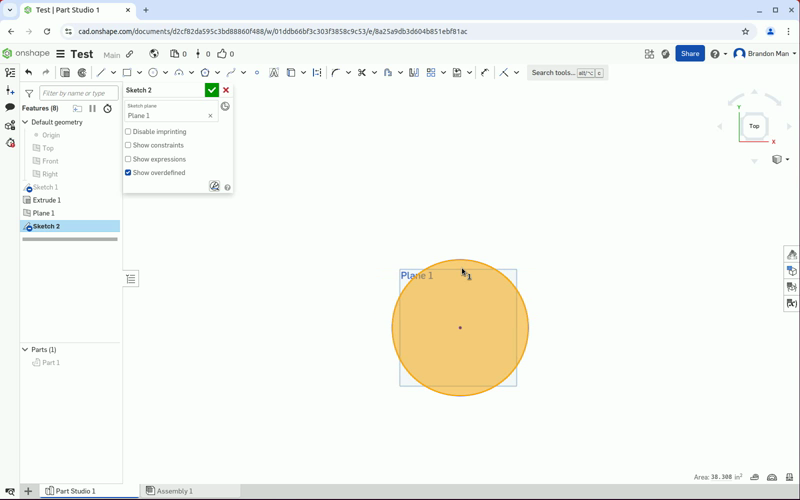
scroll(-6)
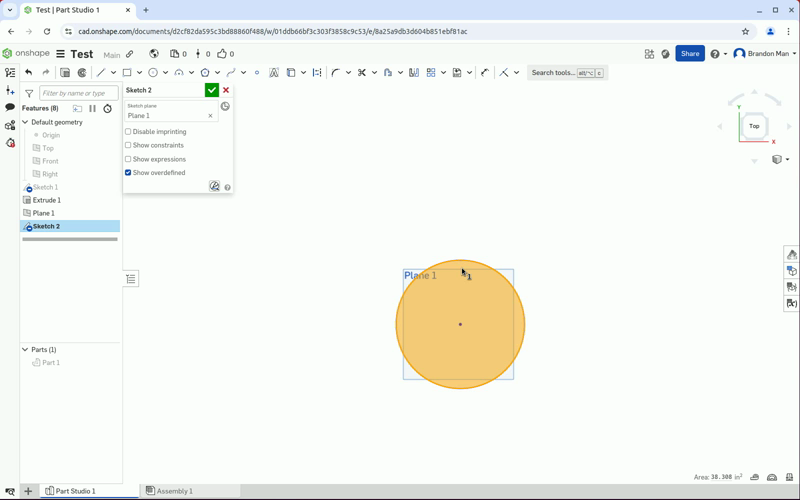
scroll(-6)
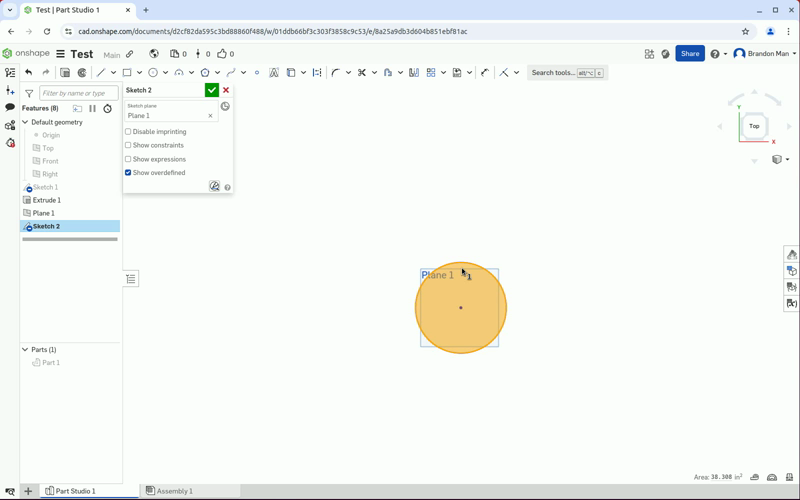
scroll(-6)
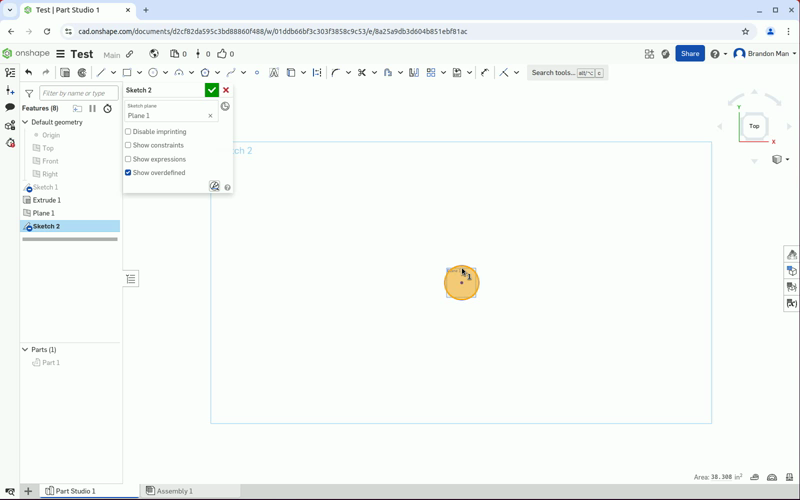
mouse_move(73, 352)
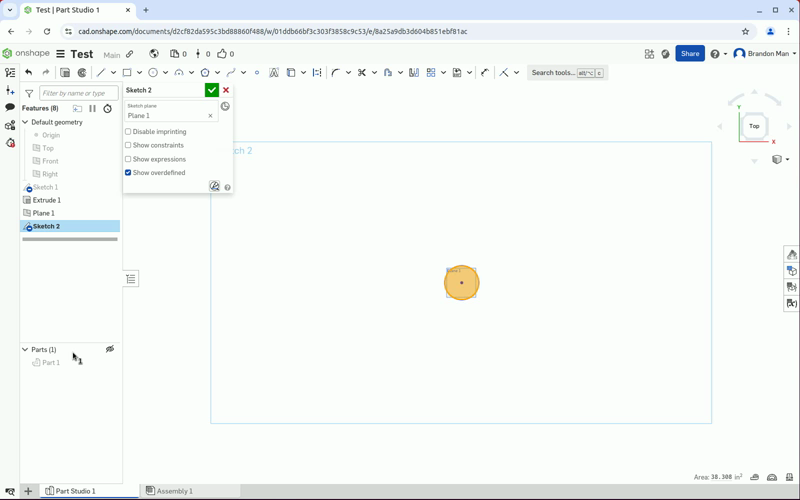
key(shift+y)
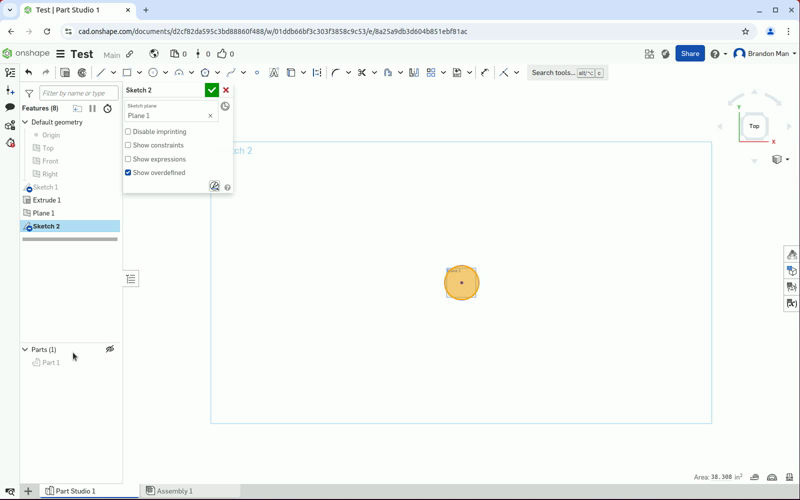
key(shift+e)
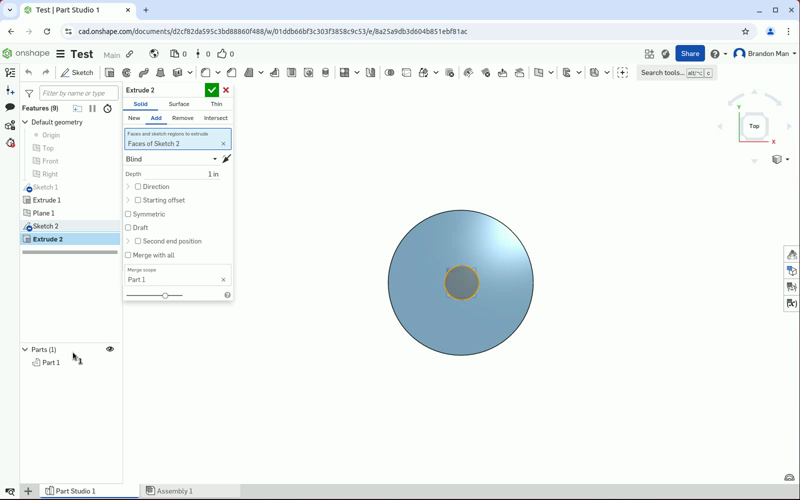
mouse_move(143, 106)
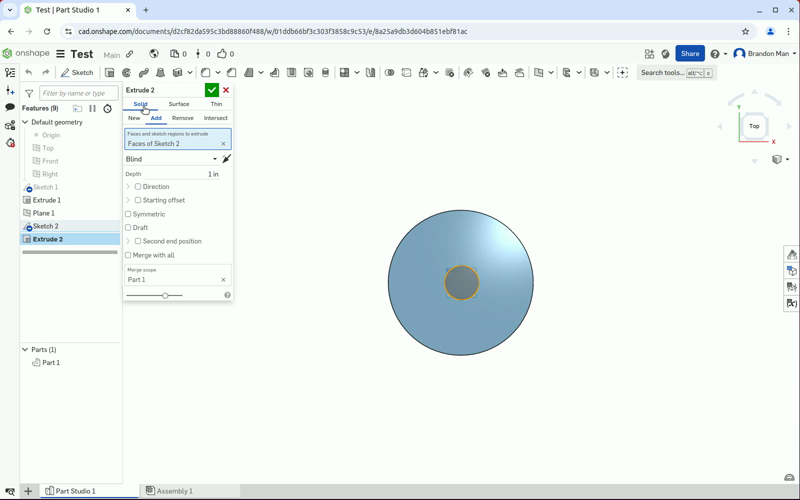
click(143, 106)
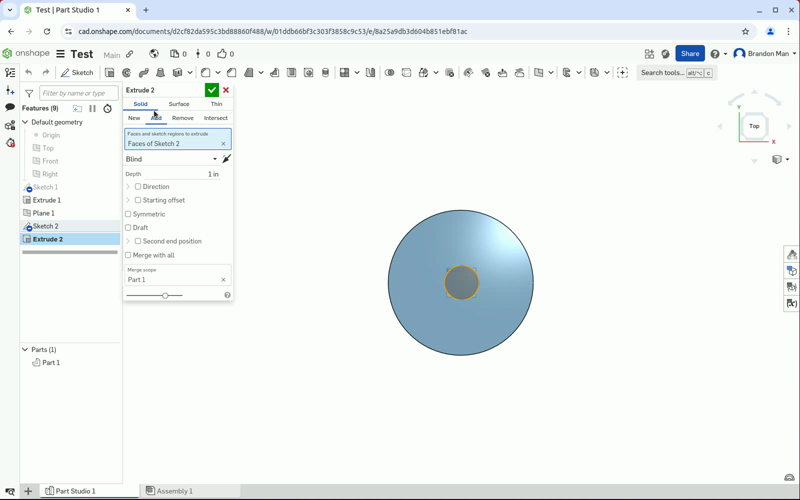
mouse_move(186, 120)
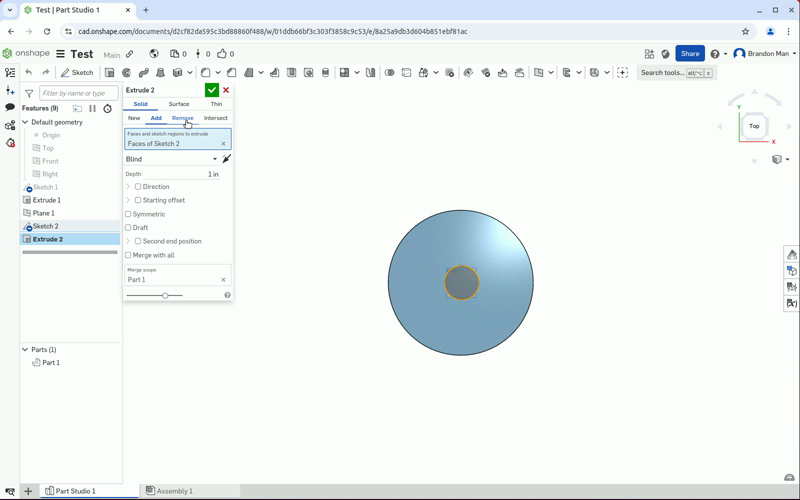
click(186, 120)
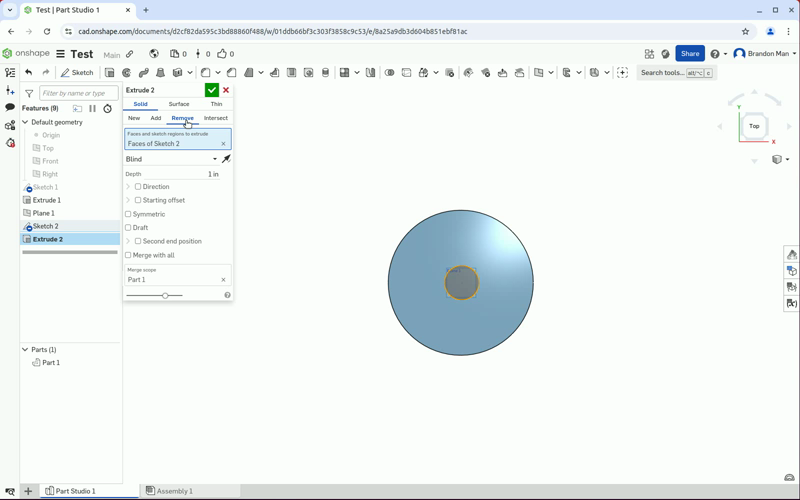
key(tab, 4)
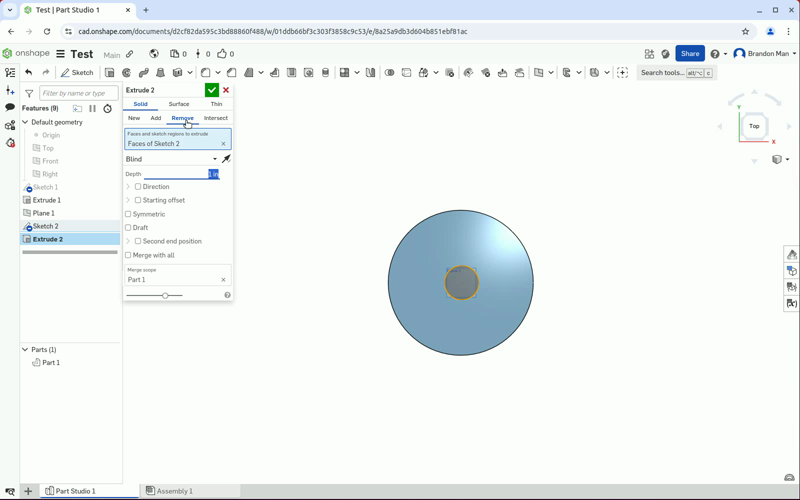
text(15.405)
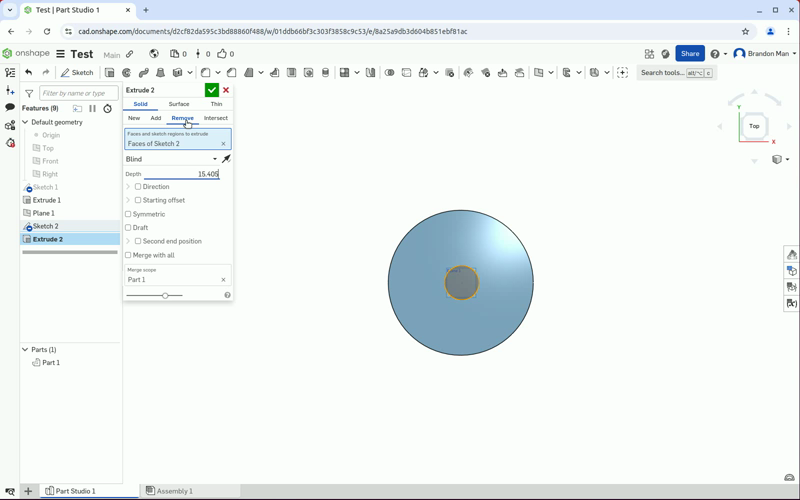
key(tab, 6)
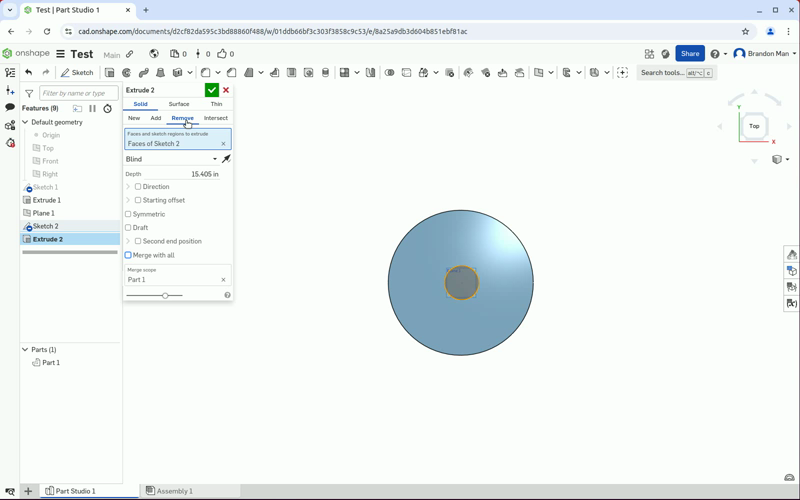
key(space)
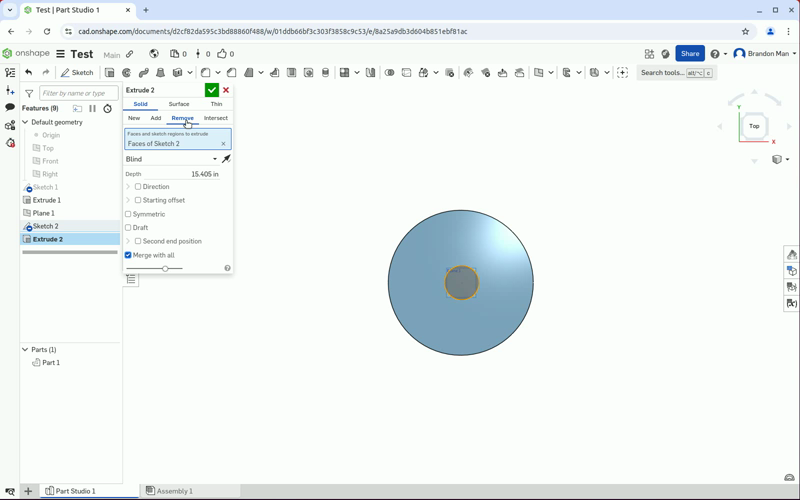
key(enter)
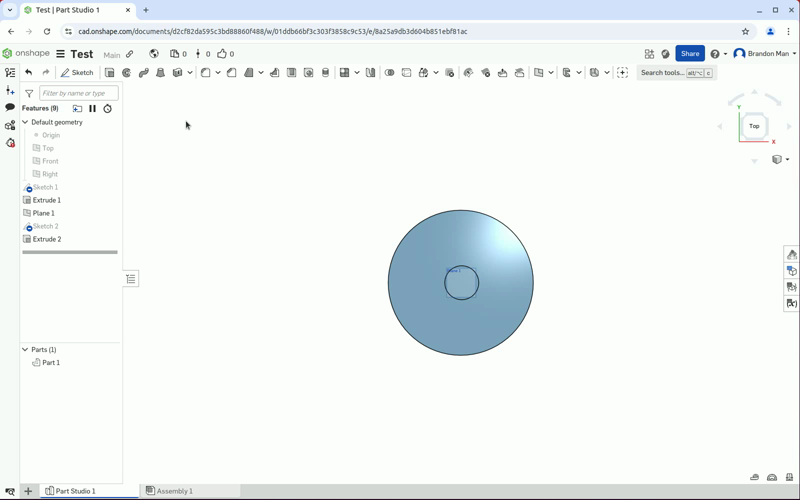
key(shift+h)
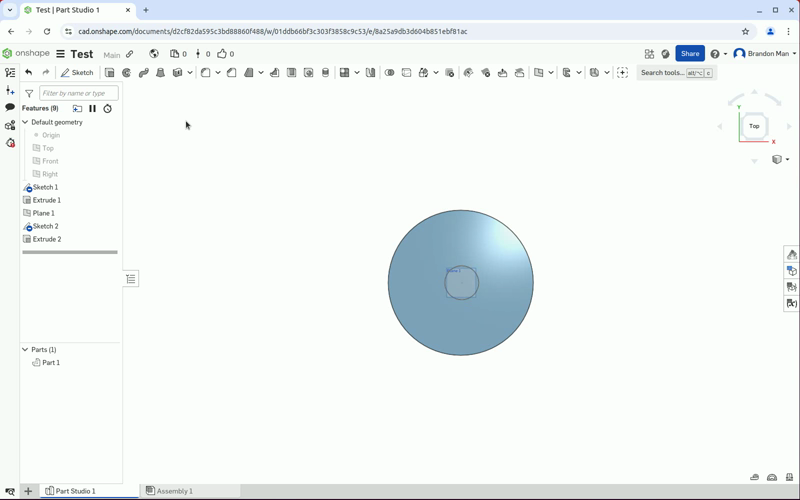
key(shift+h)
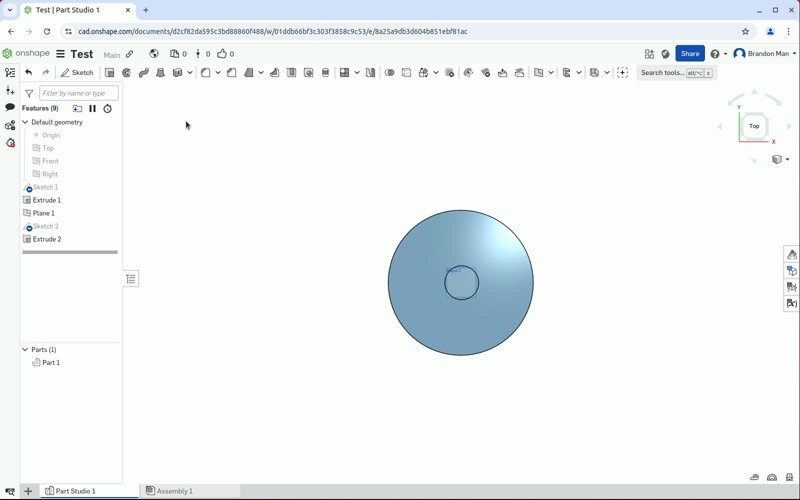
mouse_move(73, 189)
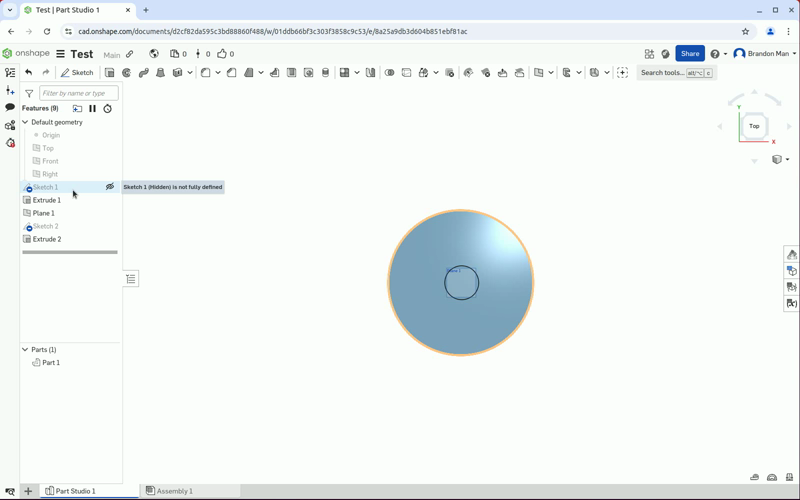
click(73, 189)
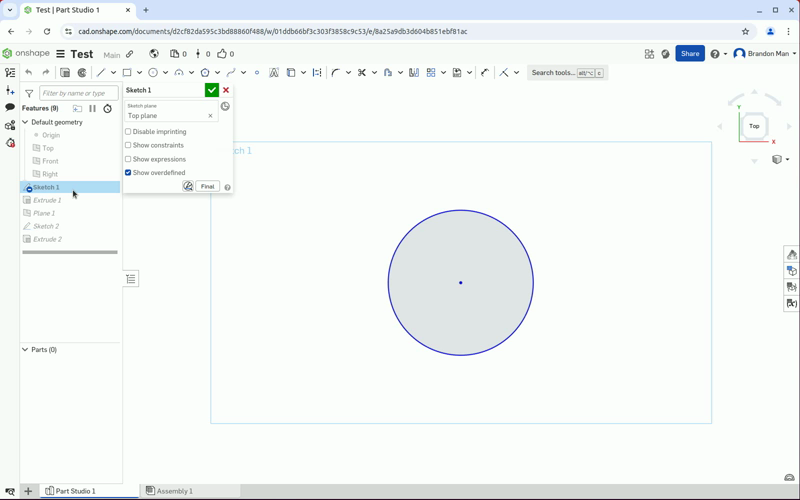
mouse_move(229, 92)
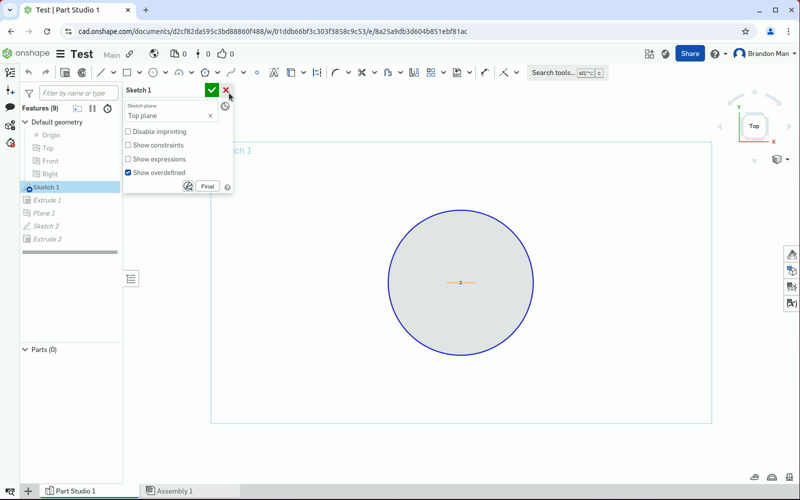
click(229, 92)
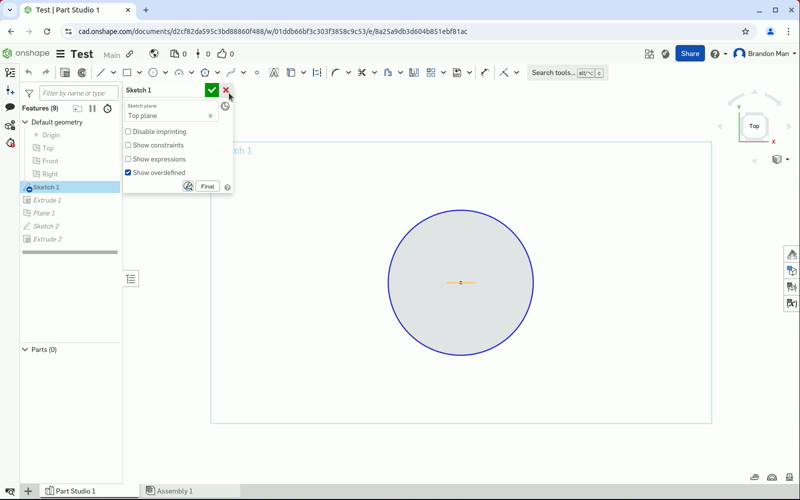
key(shift+s)
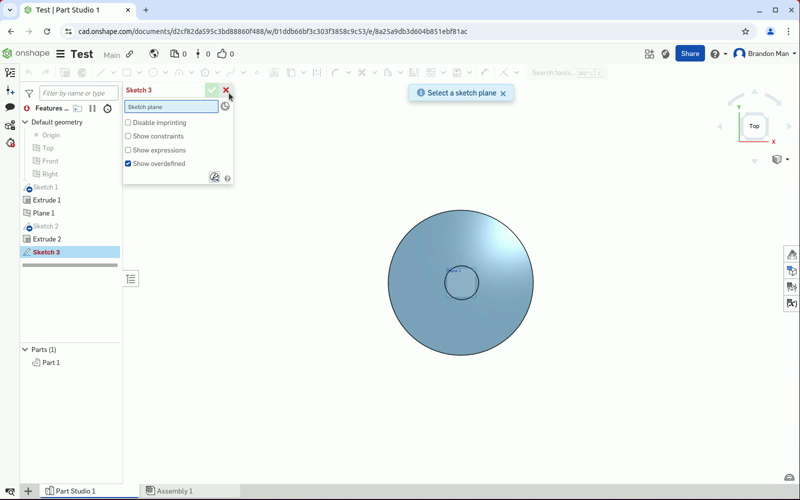
mouse_move(73, 215)
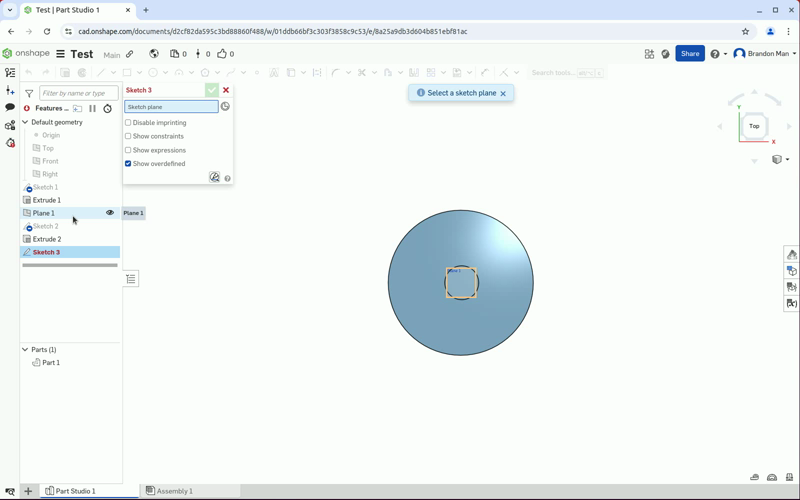
click(73, 215)
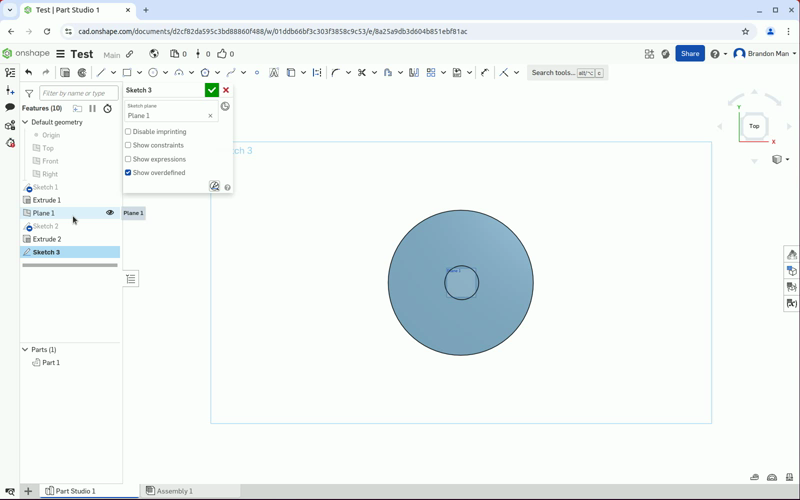
mouse_move(73, 352)
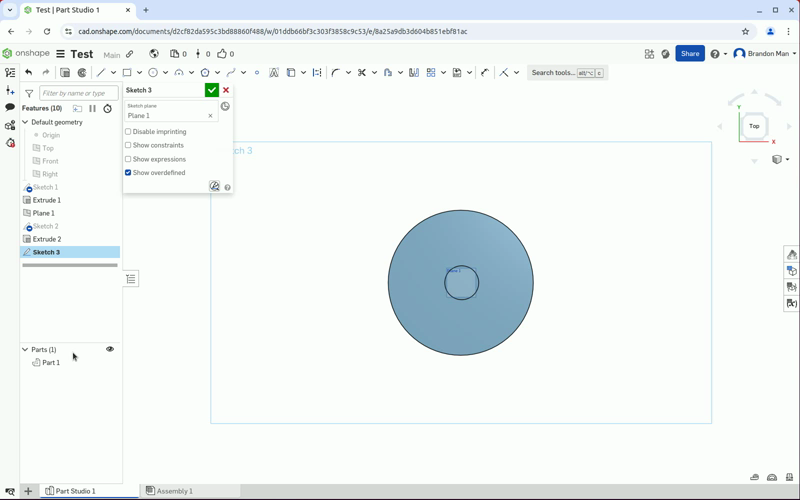
key(y)
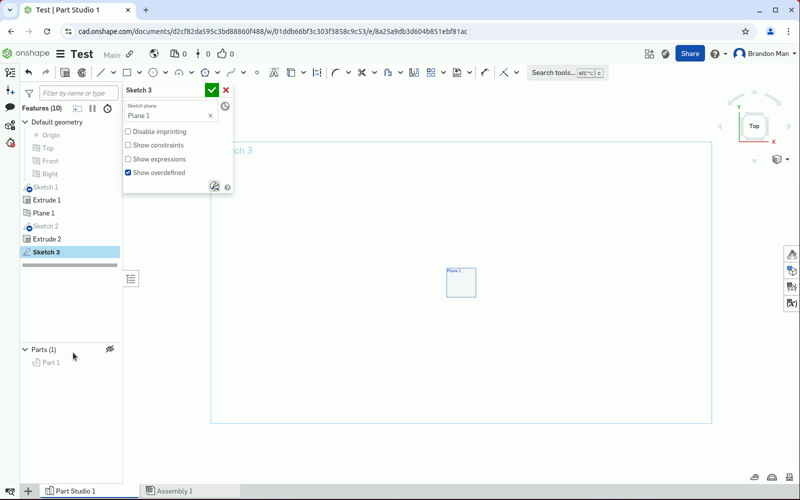
key(c)
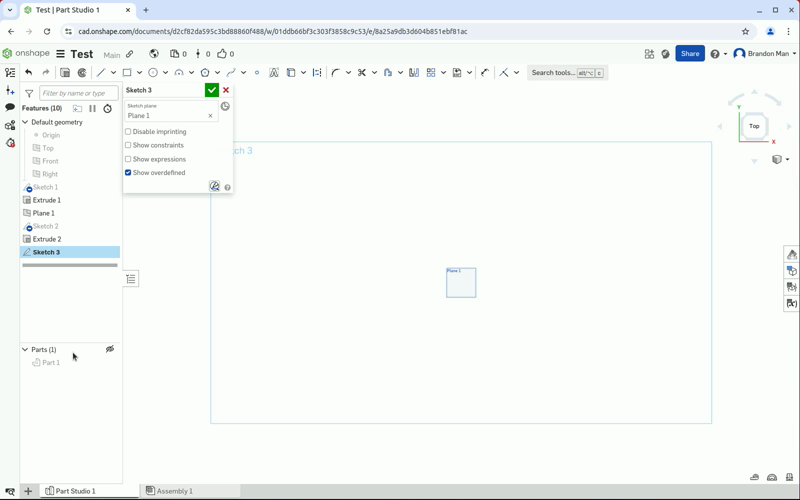
key_down(shift)
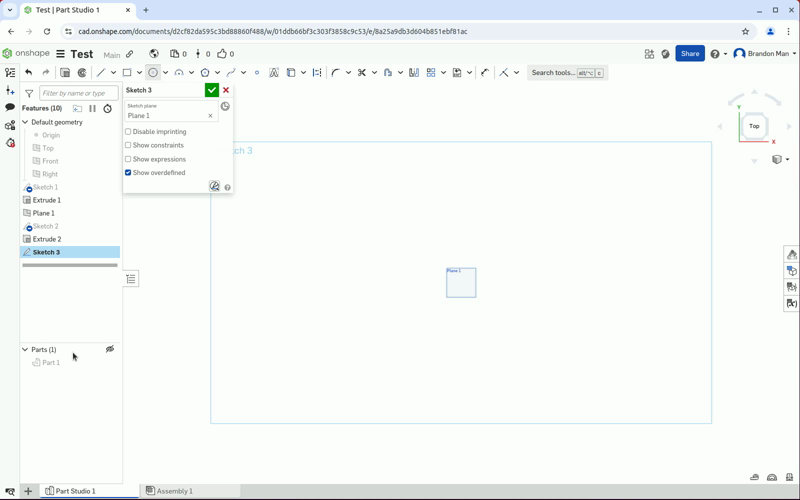
mouse_move(461, 282)
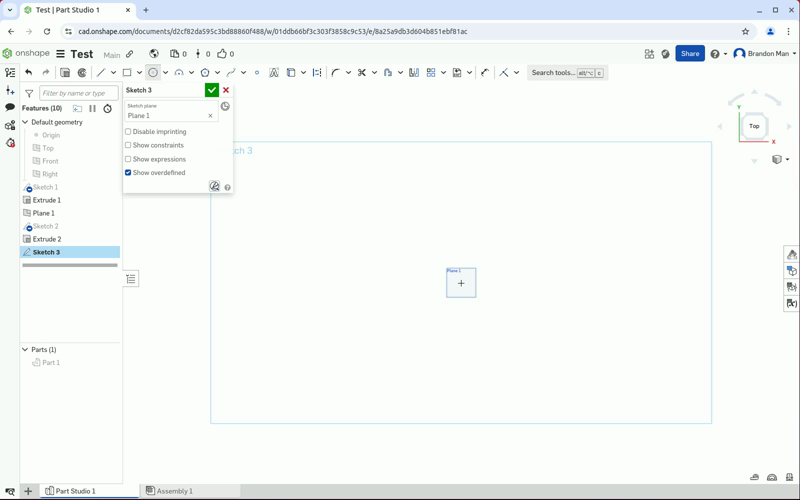
click(461, 282)
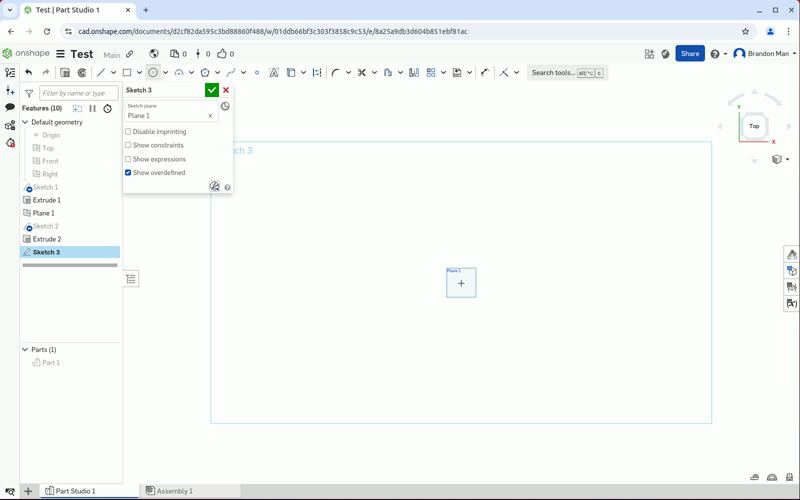
key_up(shift)
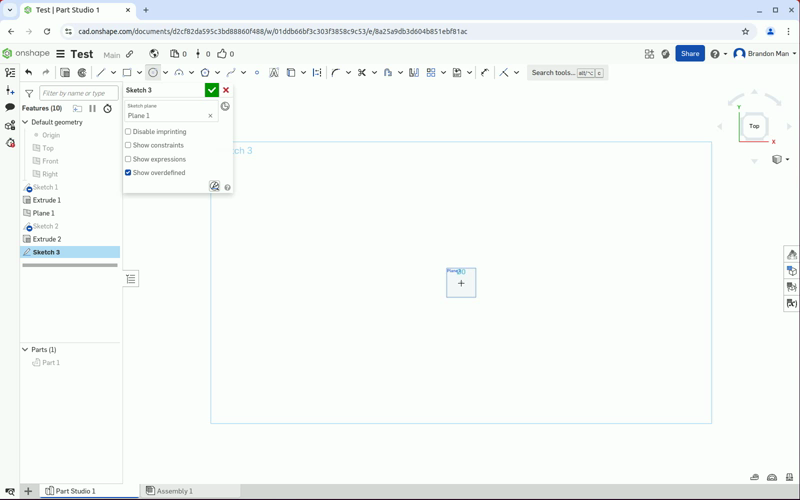
mouse_move(513, 282)
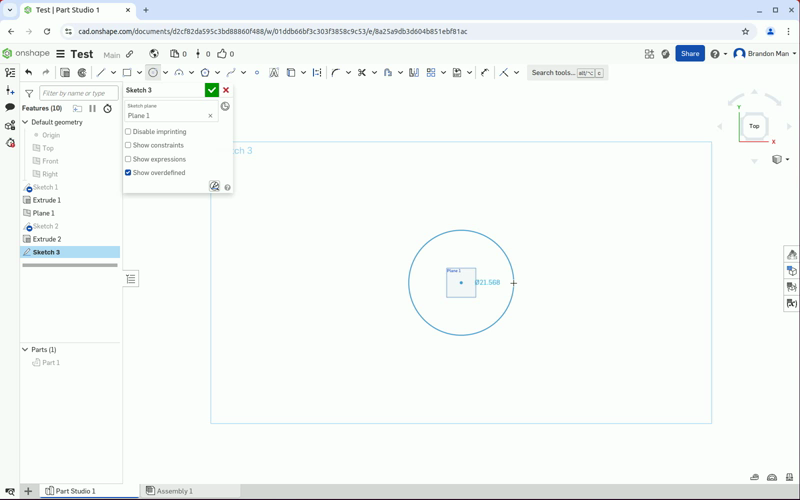
click(513, 282)
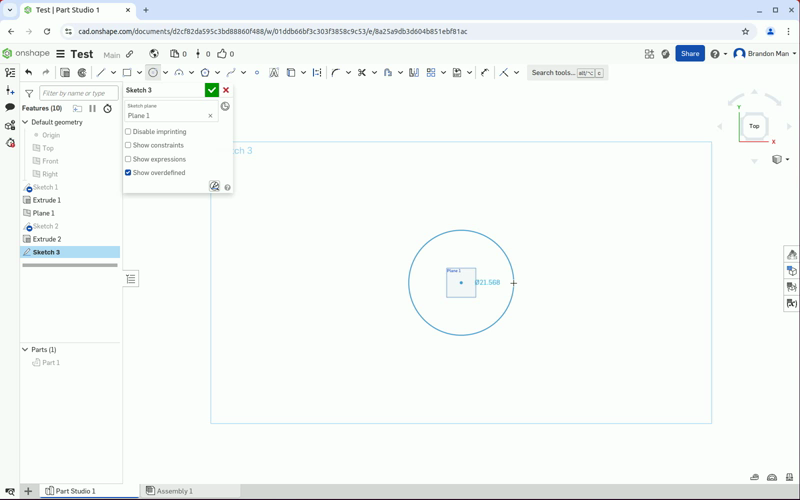
key(esc)
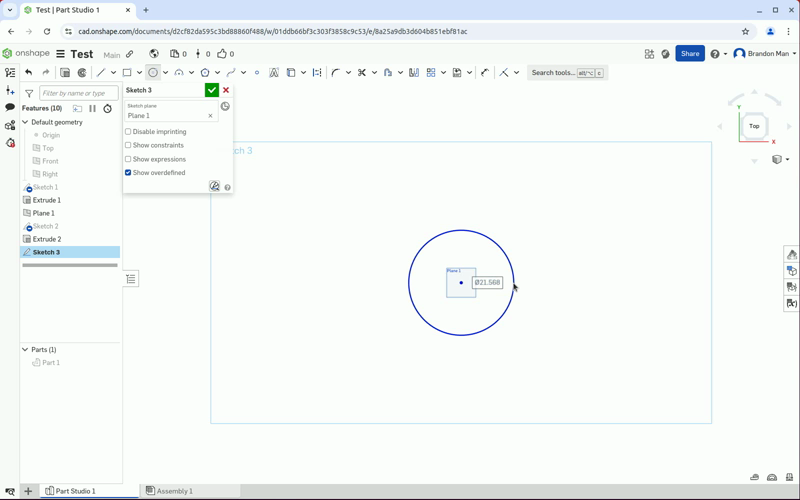
key(c)
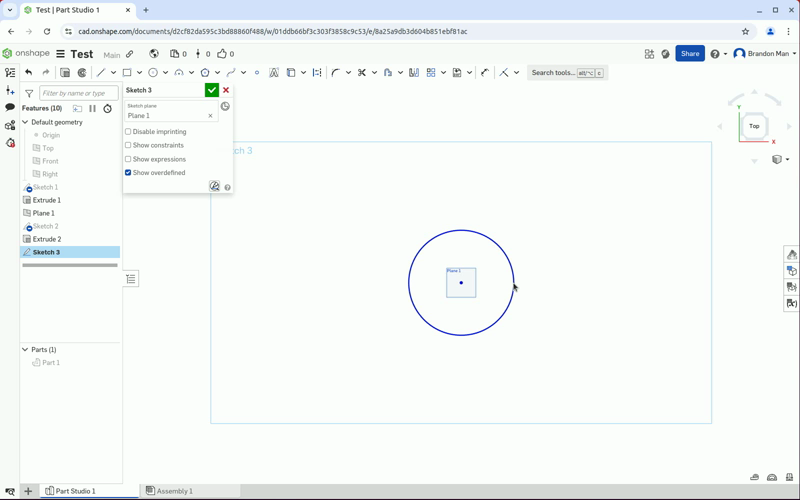
key_down(shift)
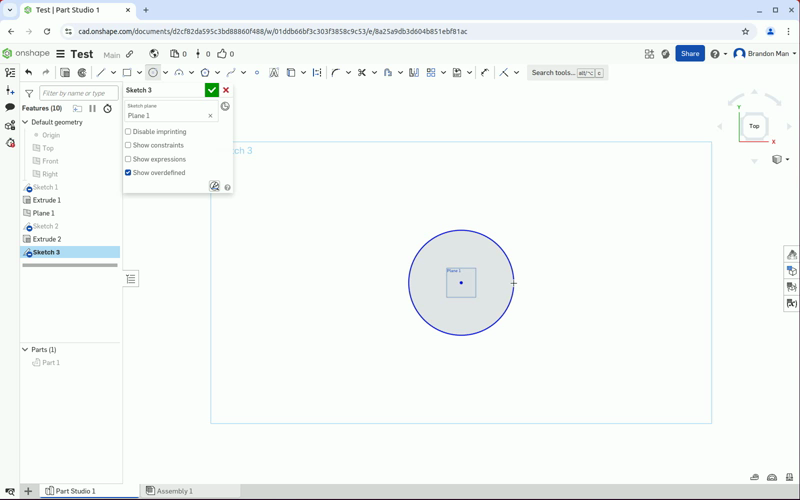
mouse_move(461, 282)
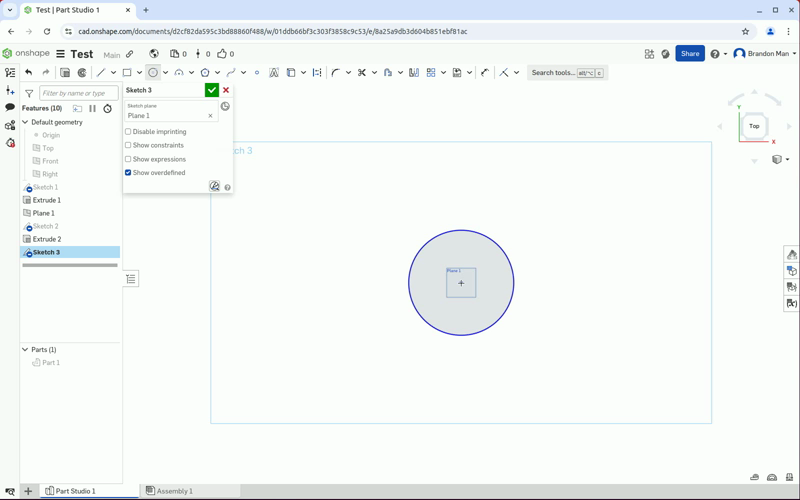
click(461, 282)
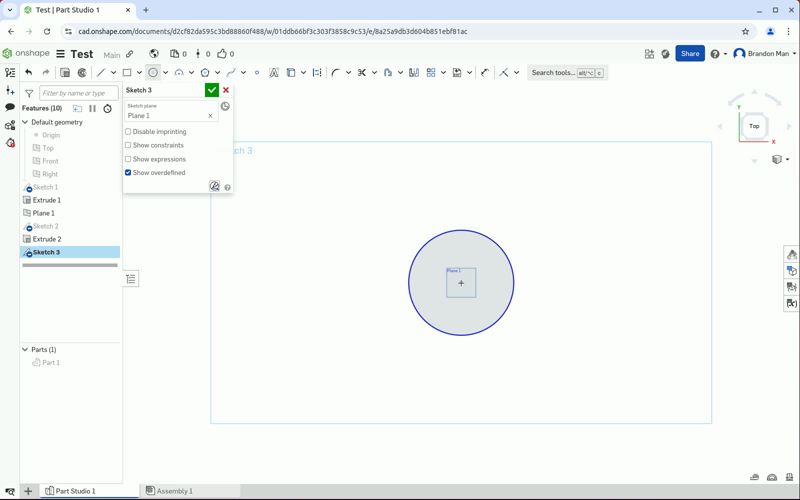
key_up(shift)
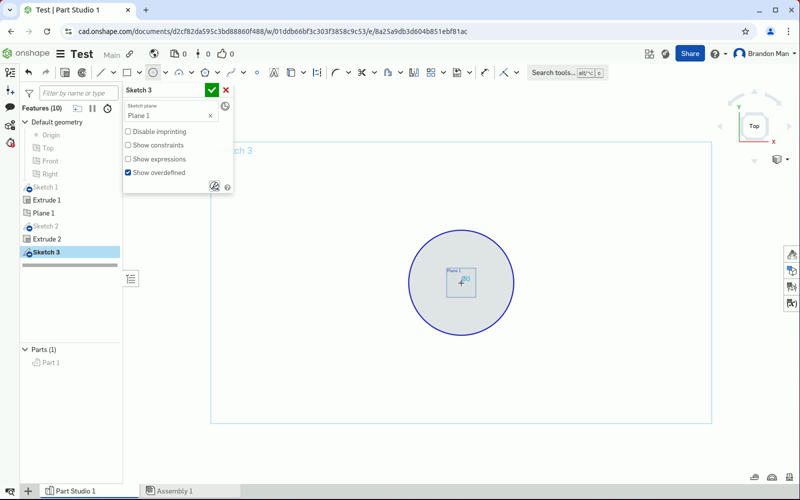
mouse_move(492, 282)
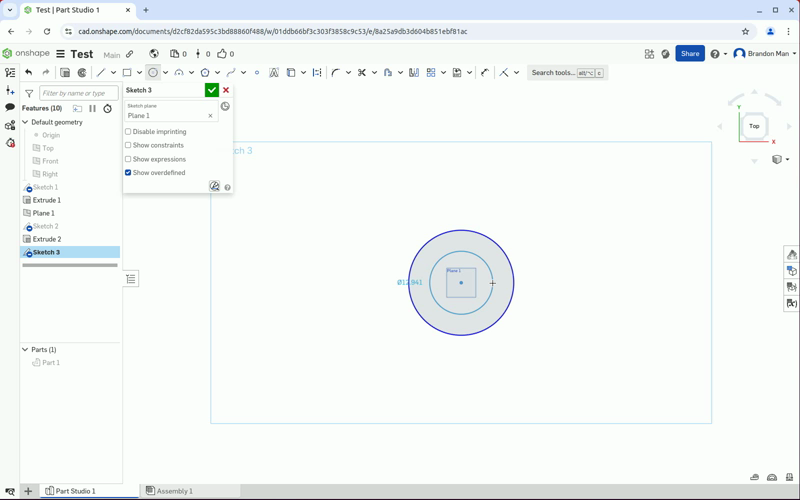
click(492, 282)
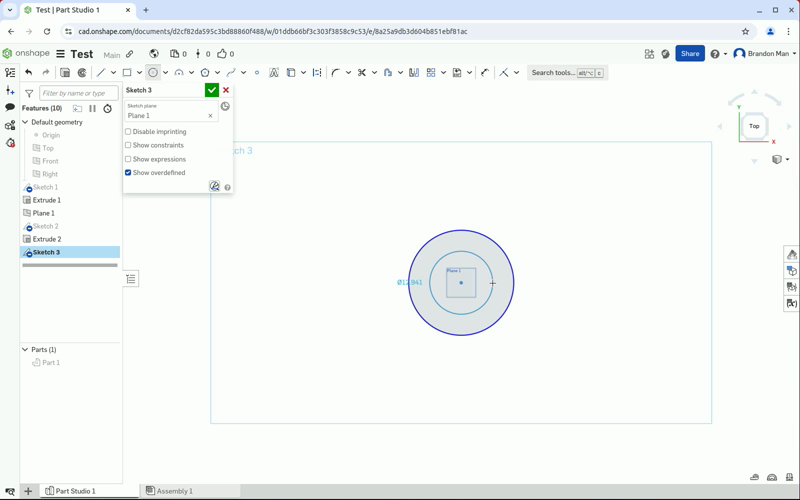
key(esc)
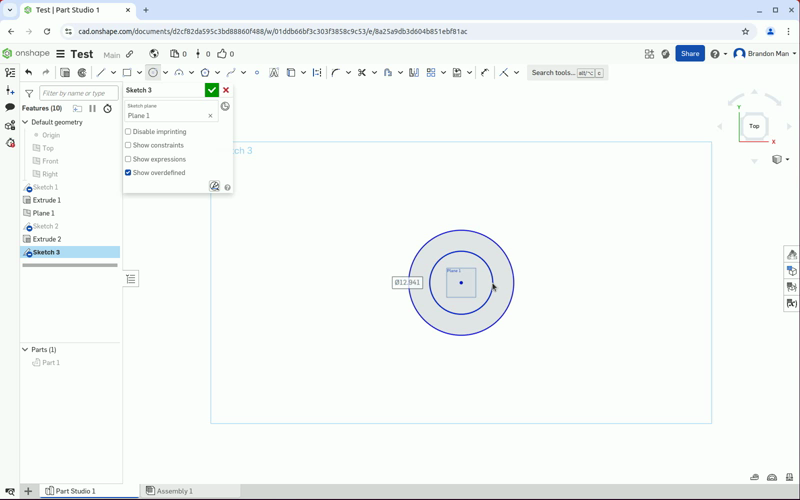
mouse_move(435, 316)
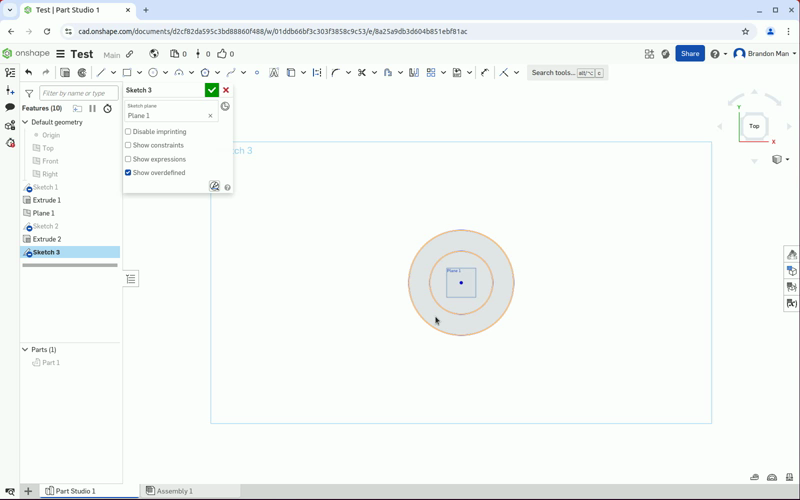
click(435, 316)
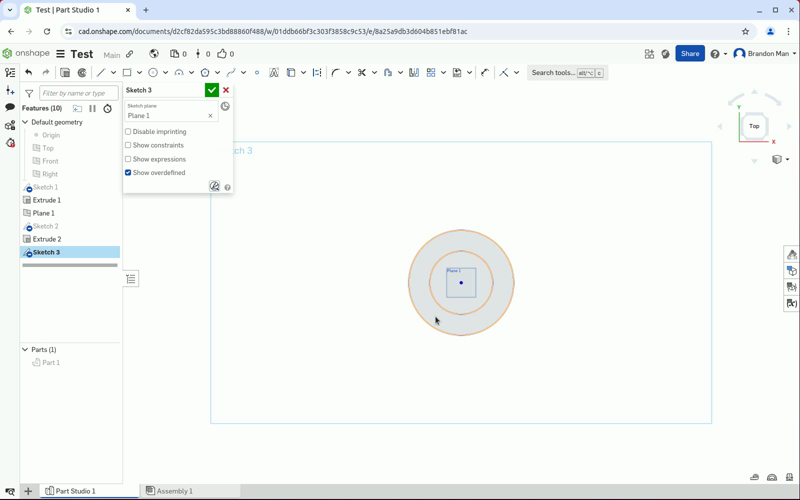
mouse_move(73, 352)
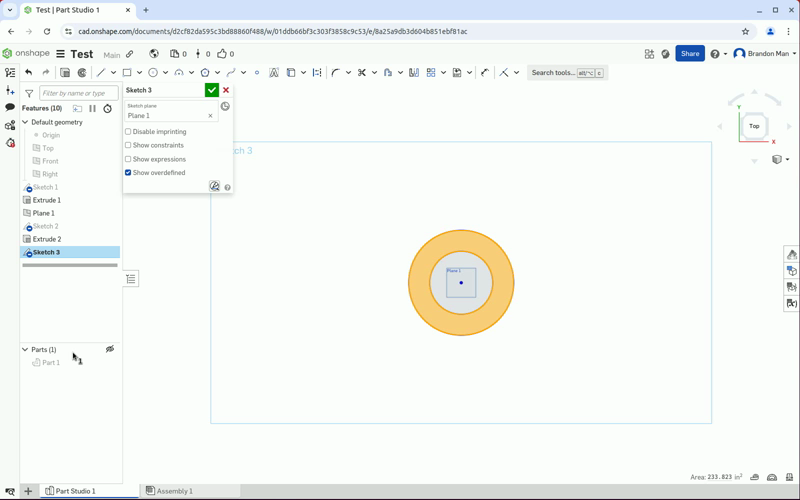
key(shift+y)
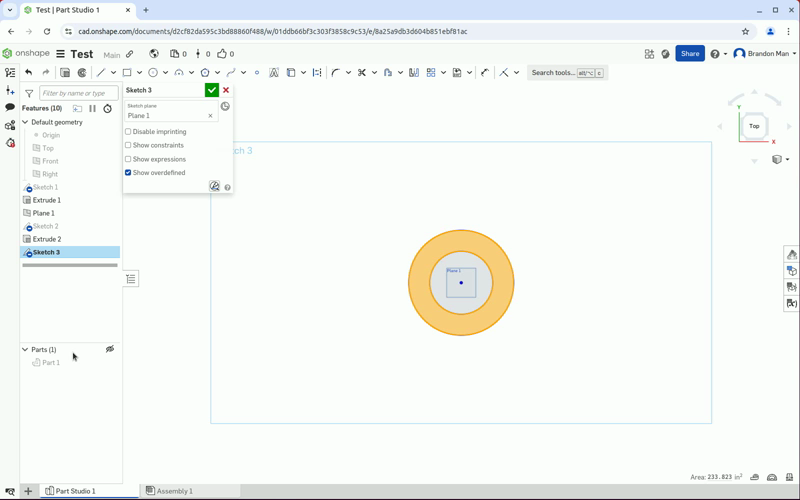
key(shift+e)
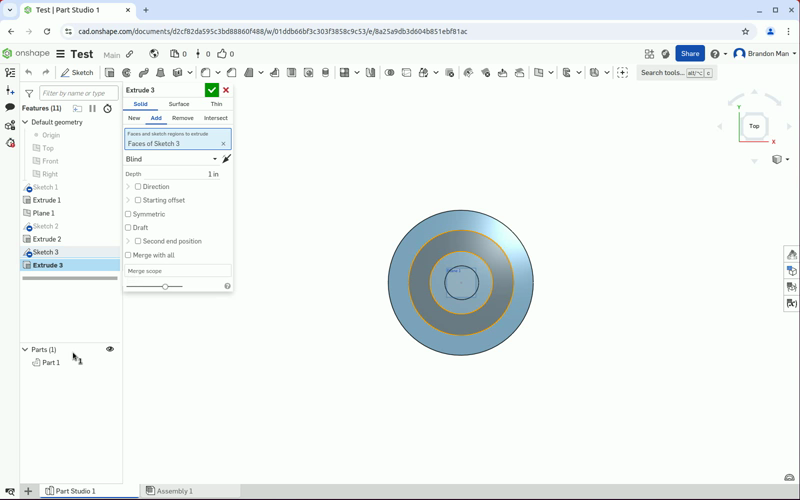
mouse_move(143, 106)
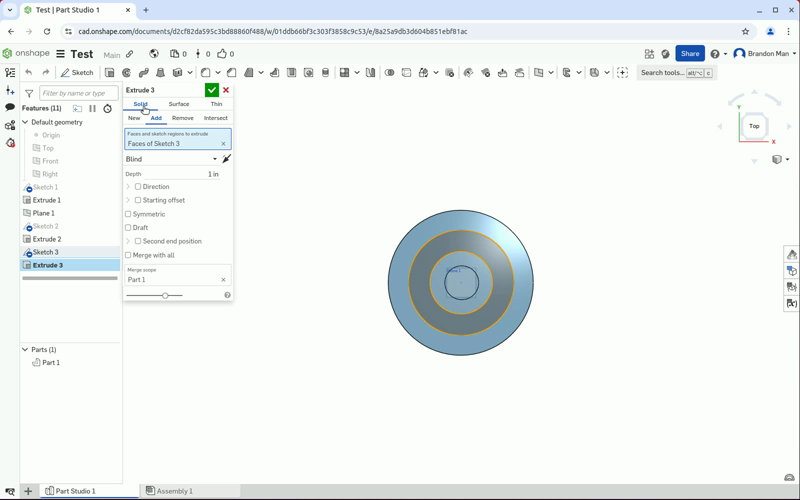
click(143, 106)
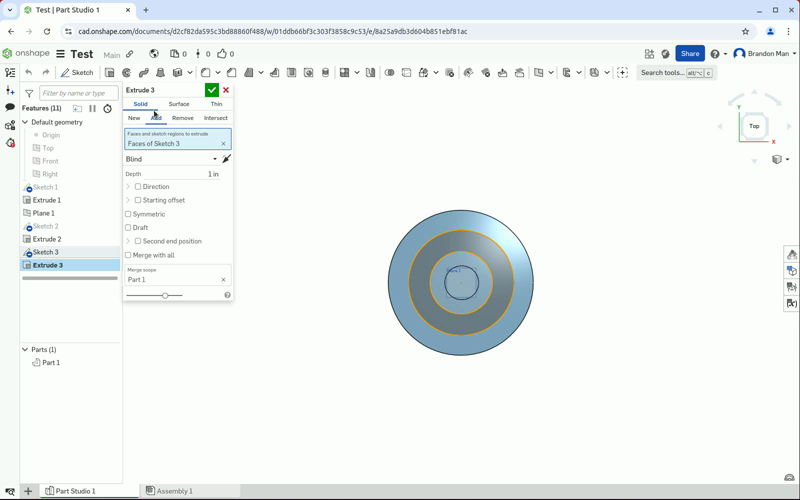
mouse_move(186, 120)
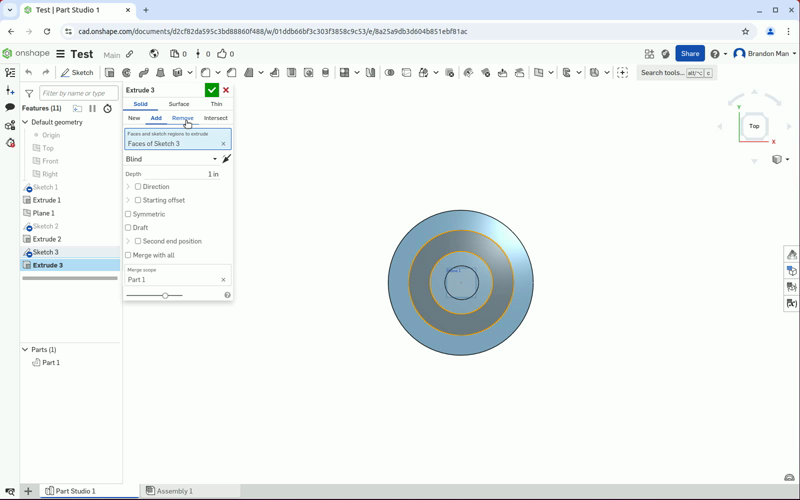
click(186, 120)
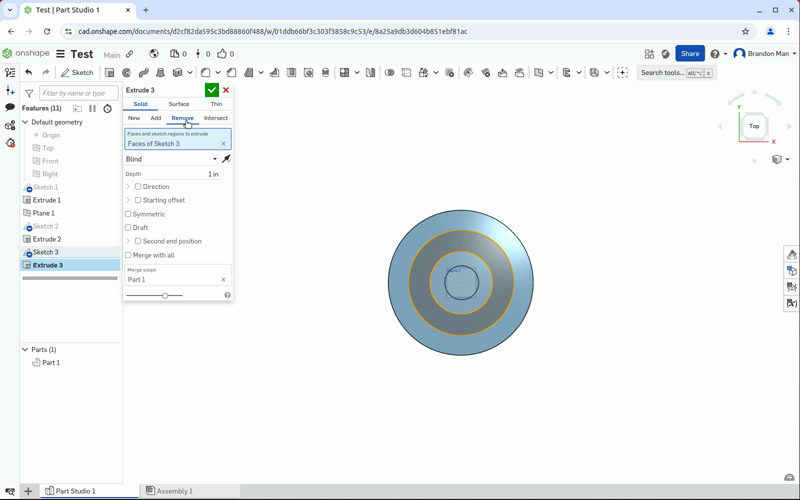
key(tab, 4)
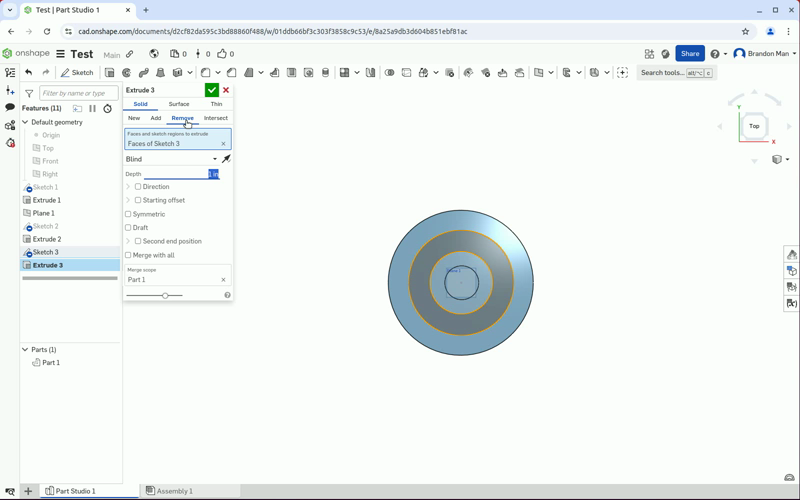
text(15.405)
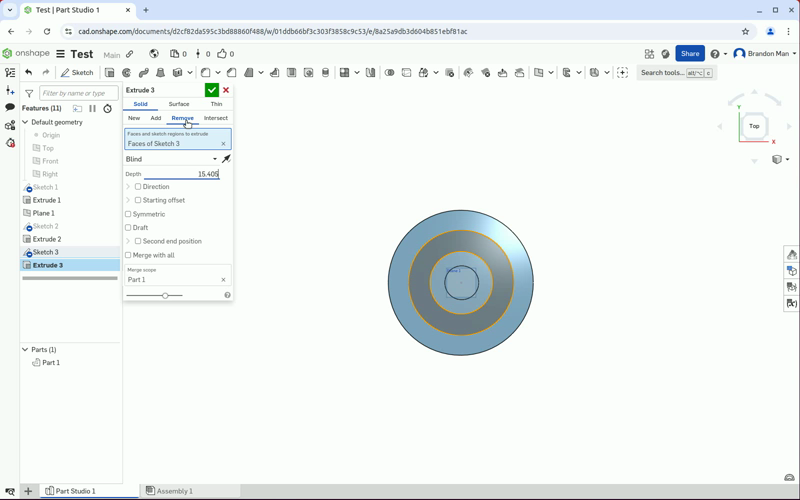
key(tab, 6)
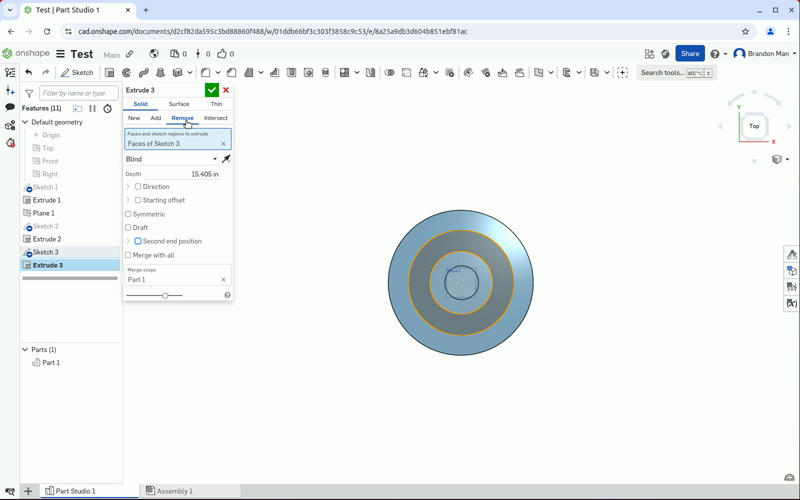
key(space)
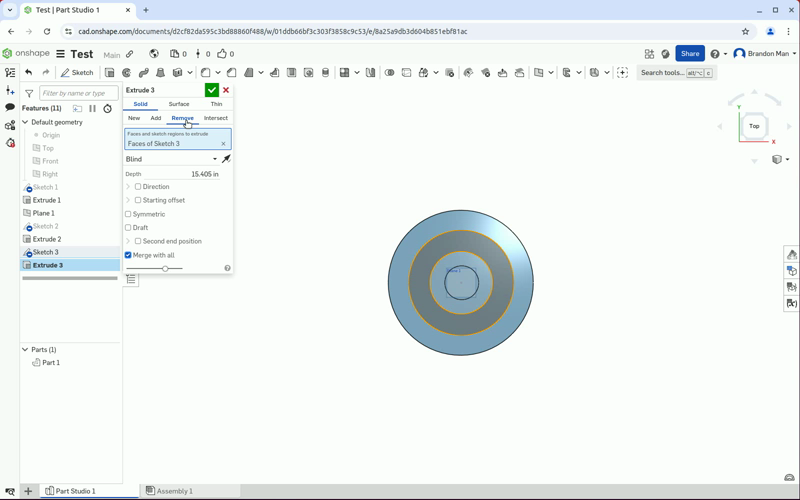
key(enter)
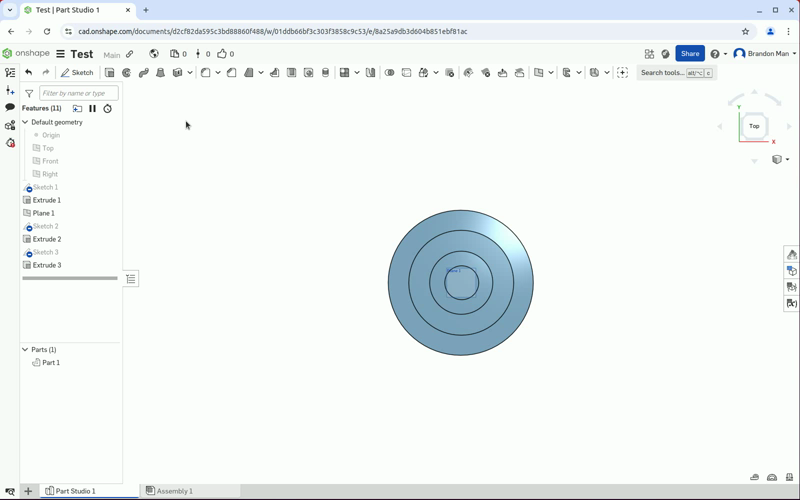
key(shift+h)
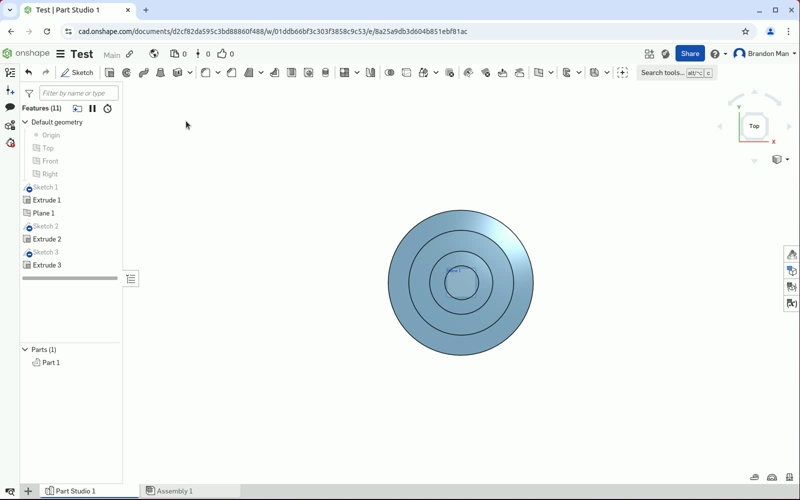
key(shift+h)
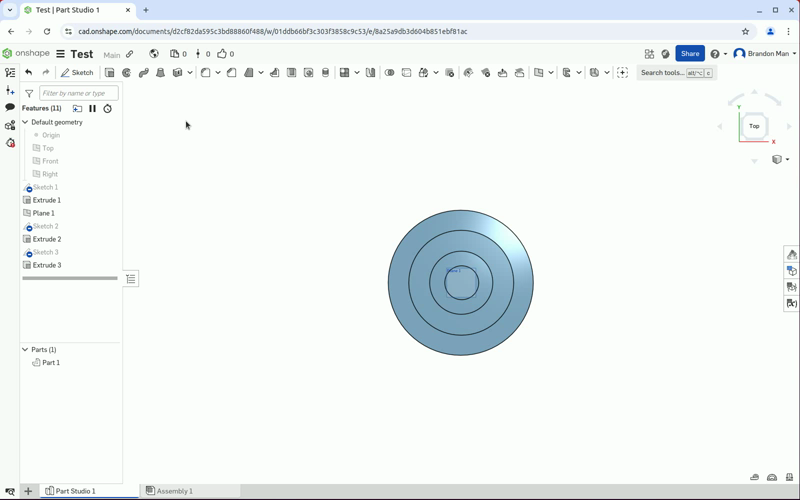
key(shift+7)
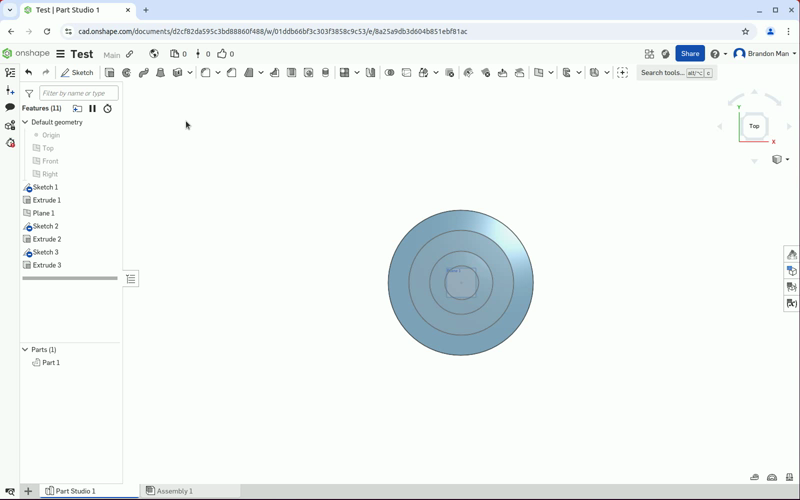
key(up, 3)
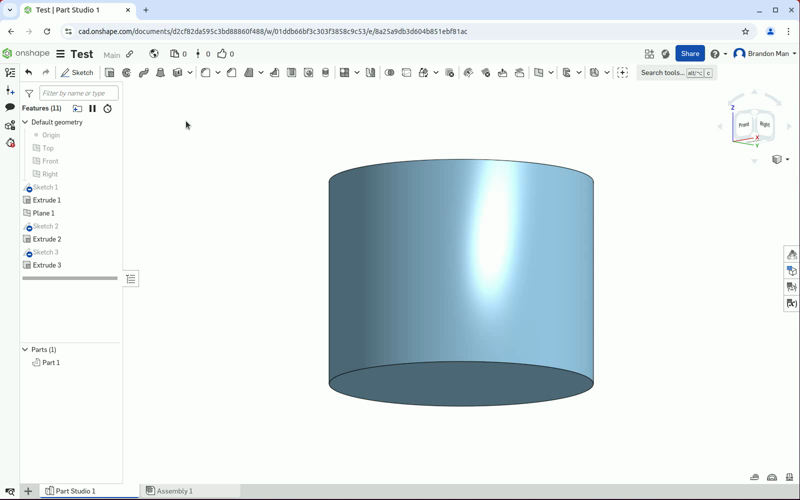
key(left, 3)
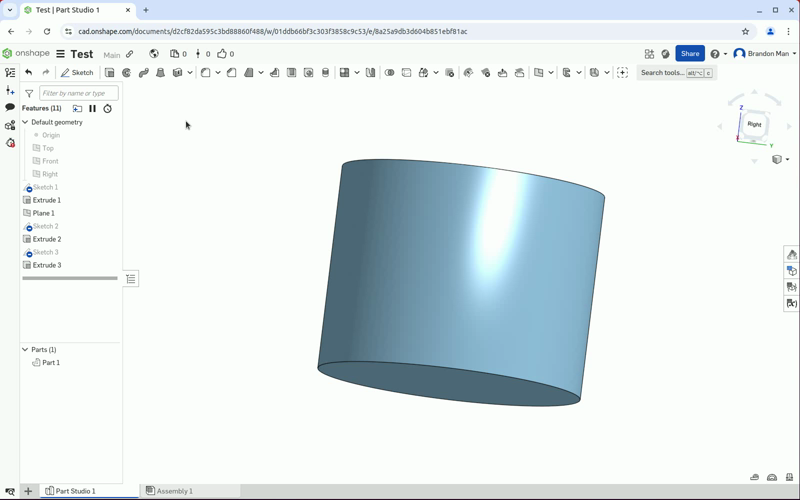
key(right, 3)
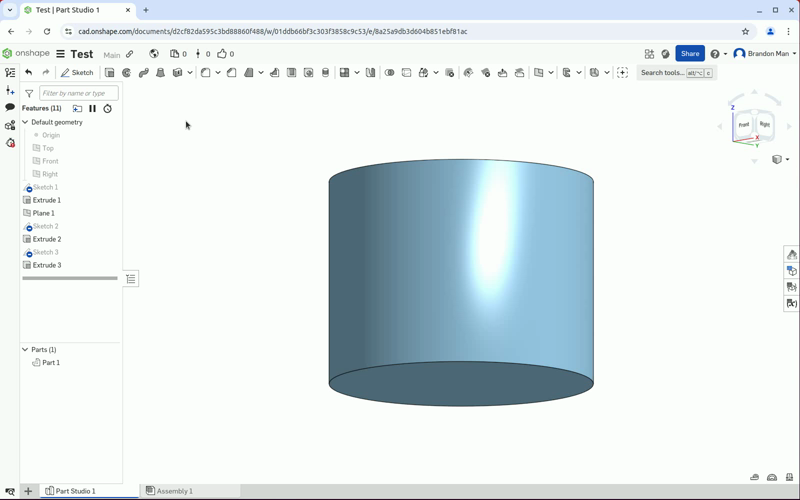
key(down, 3)
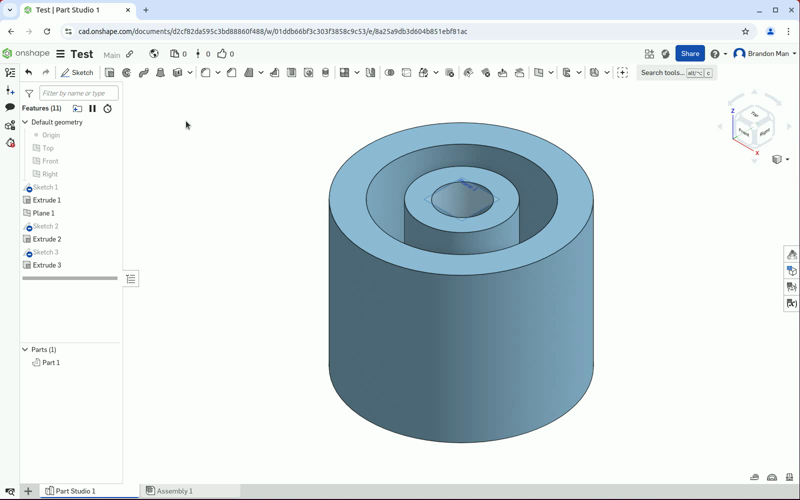
mouse_move(73, 189)
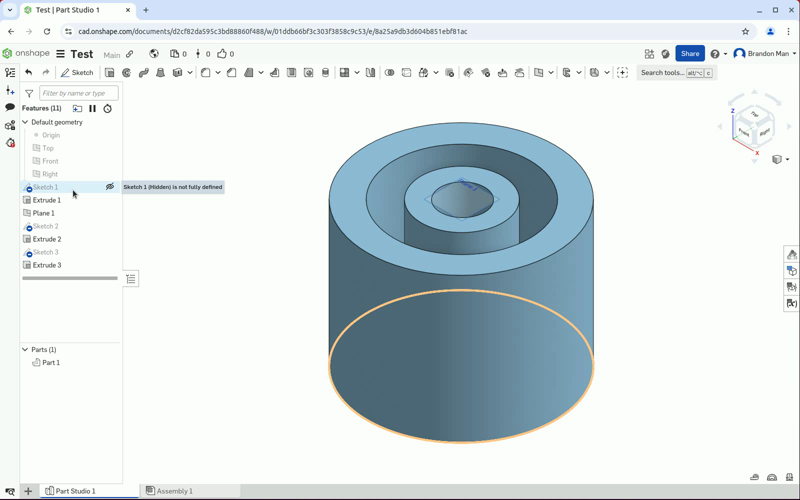
click(73, 189)